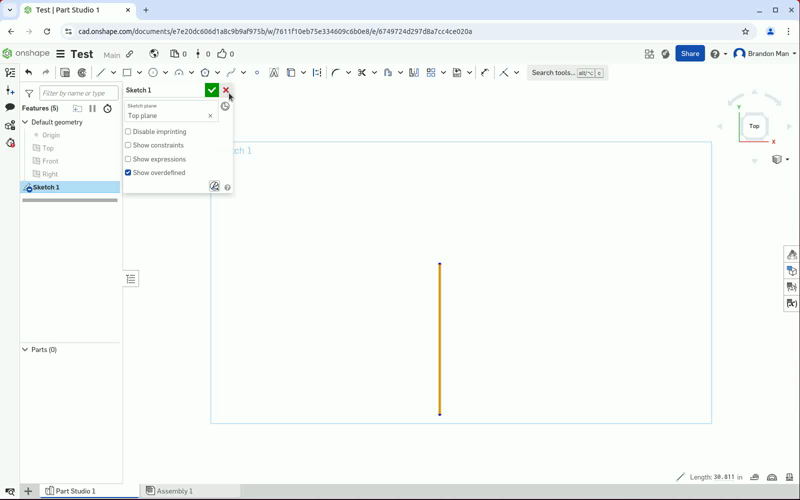
key(shift+h)
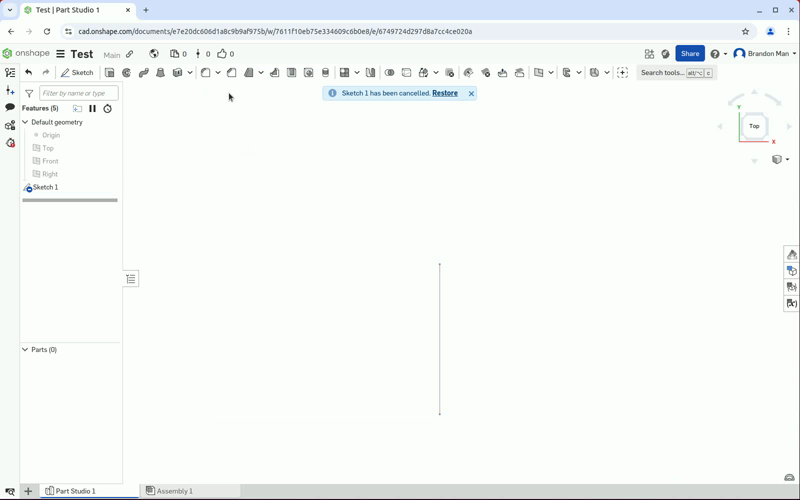
key(shift+s)
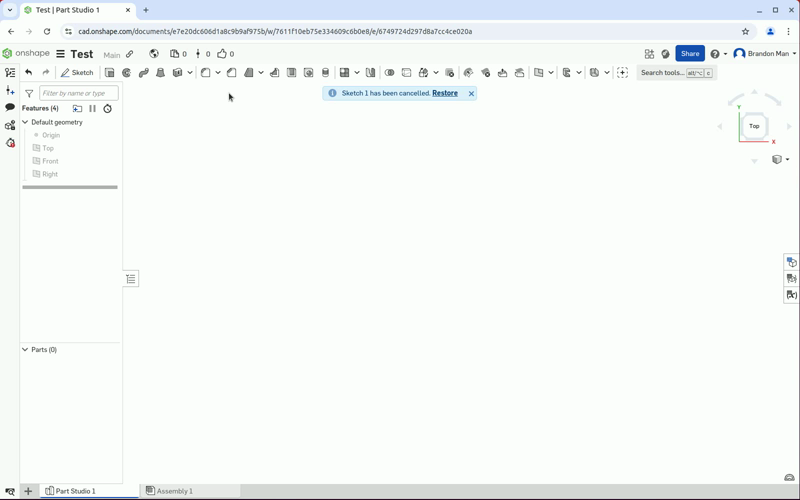
mouse_move(73, 150)
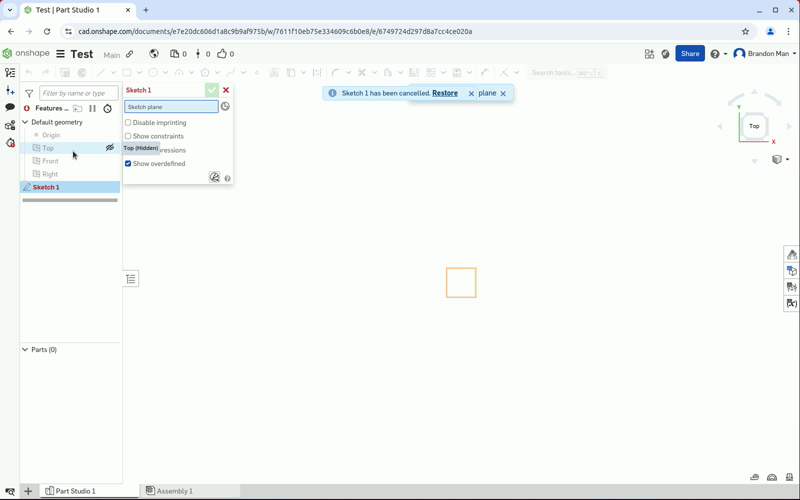
click(73, 150)
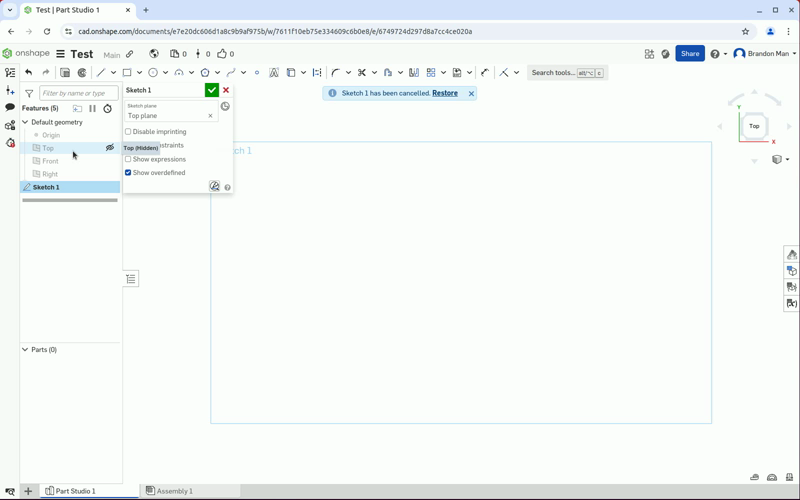
mouse_move(73, 352)
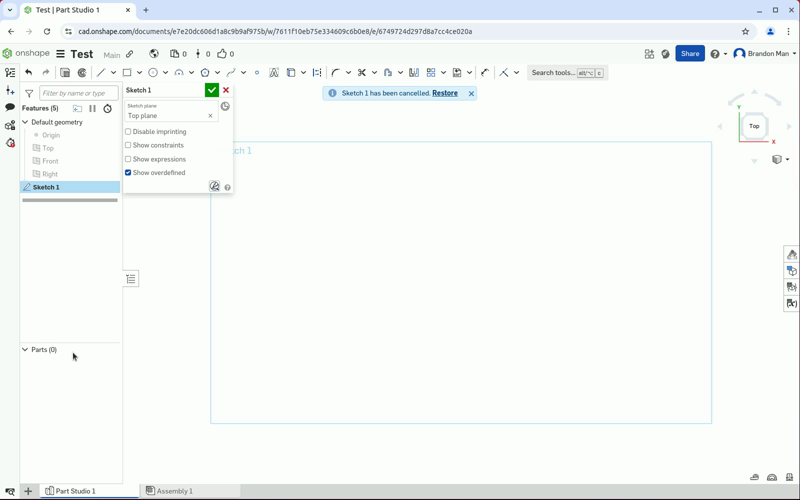
key(y)
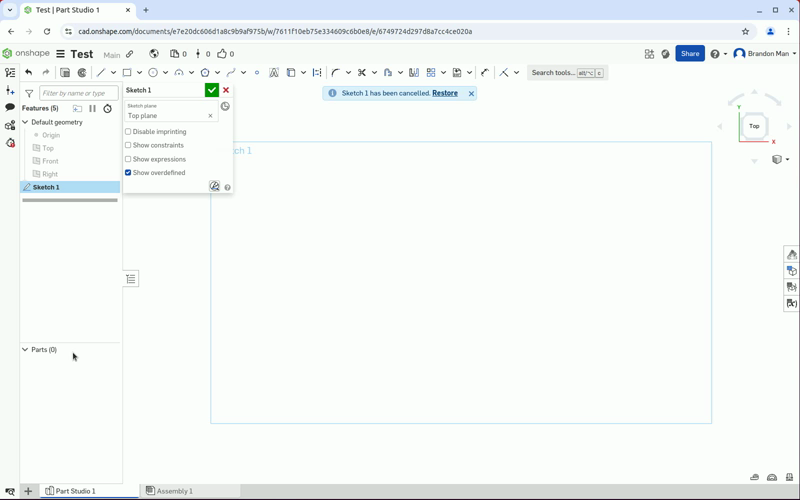
key(l)
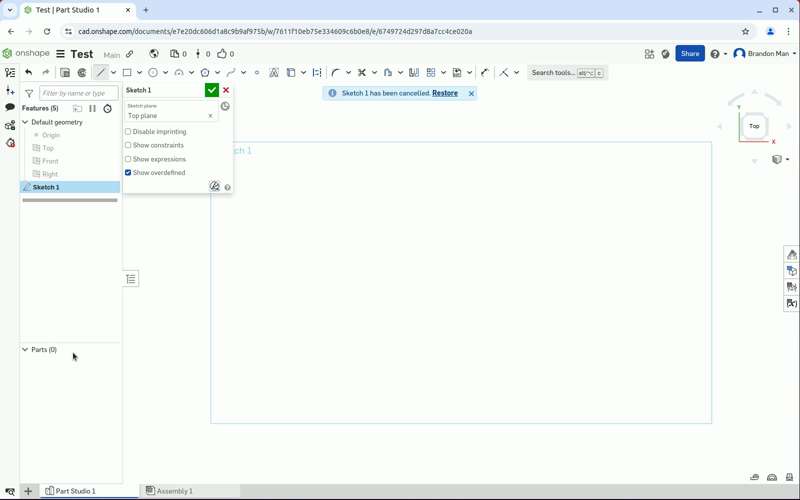
key_down(shift)
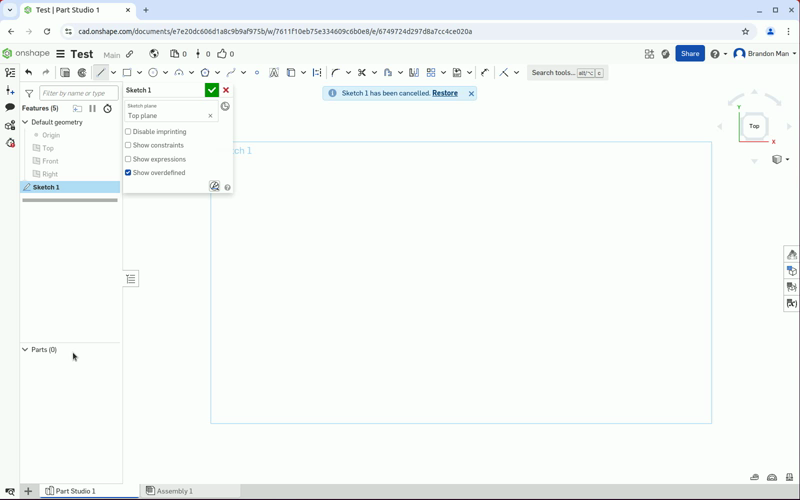
mouse_move(361, 276)
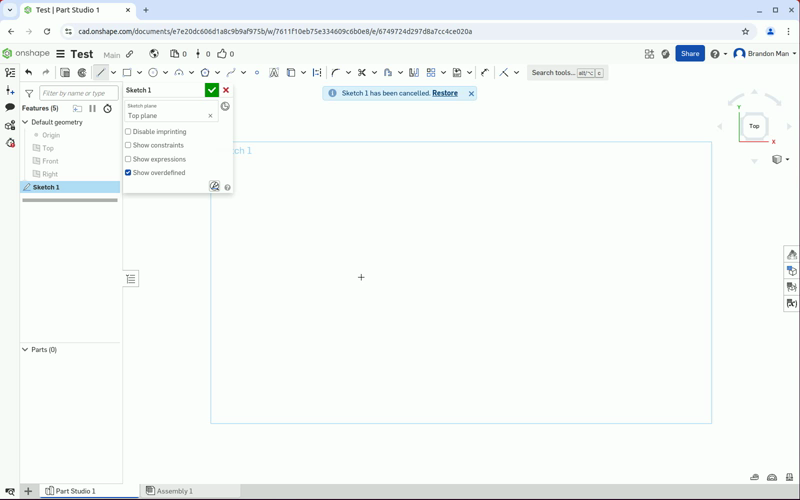
click(361, 276)
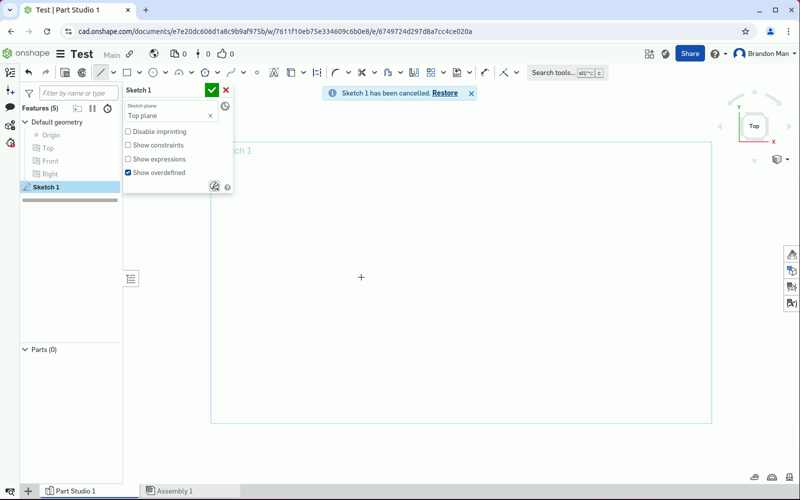
key_up(shift)
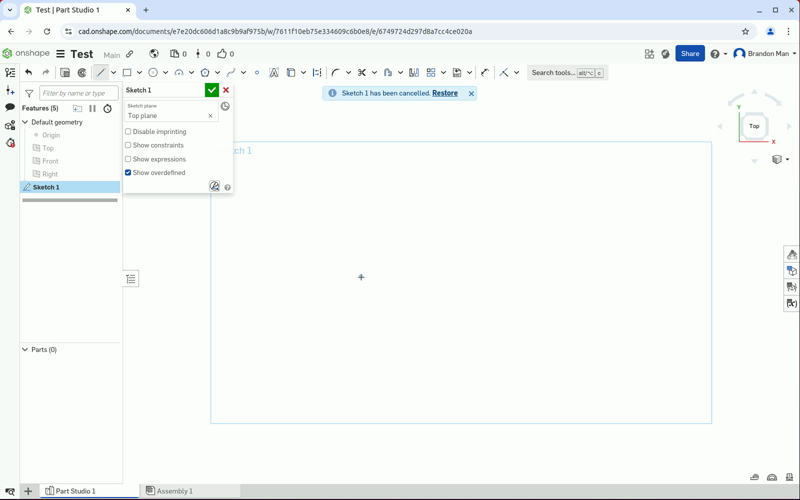
key_down(shift)
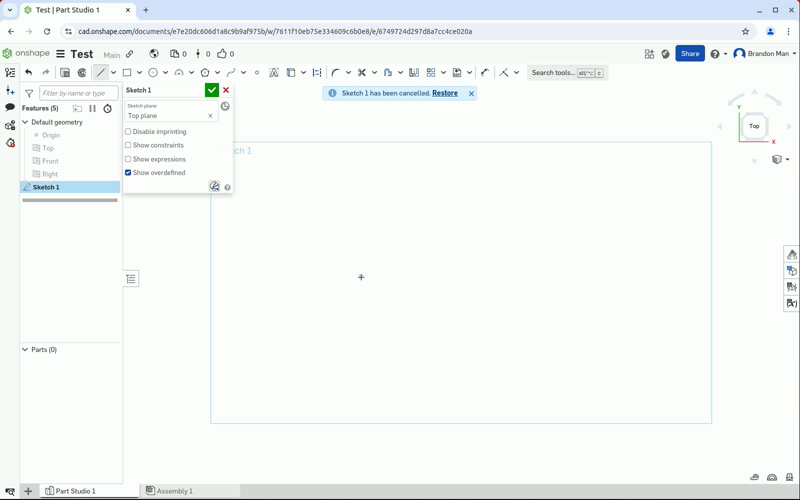
mouse_move(566, 276)
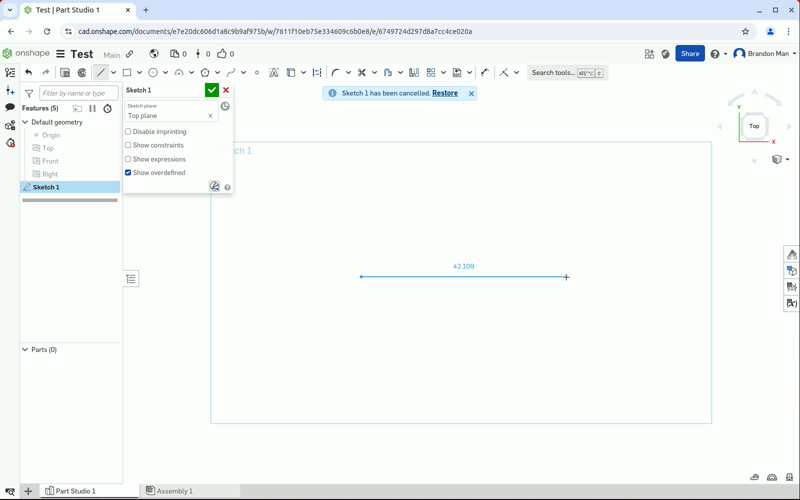
click(566, 276)
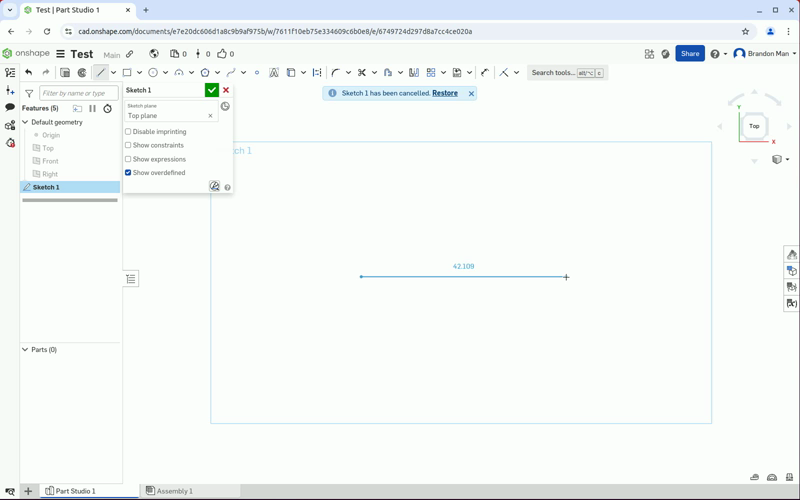
key_up(shift)
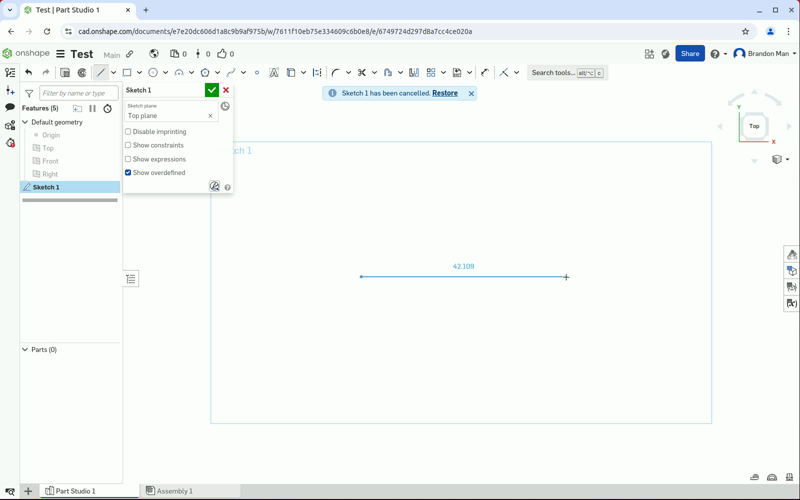
key_down(shift)
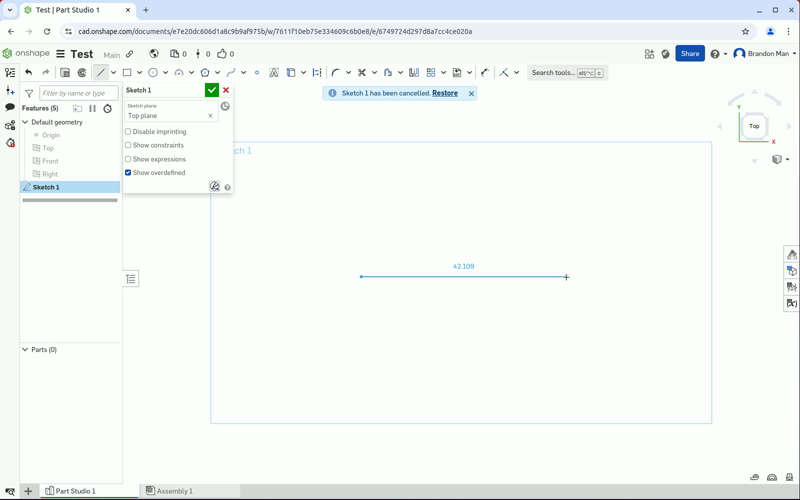
mouse_move(589, 276)
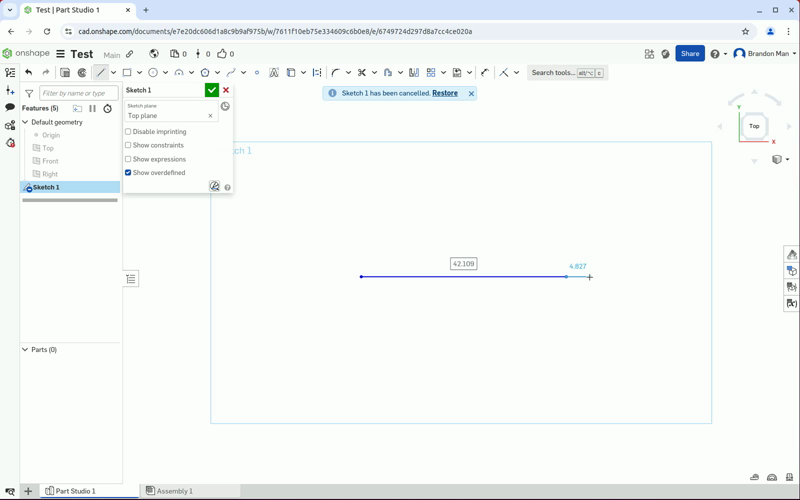
mouse_move(566, 274)
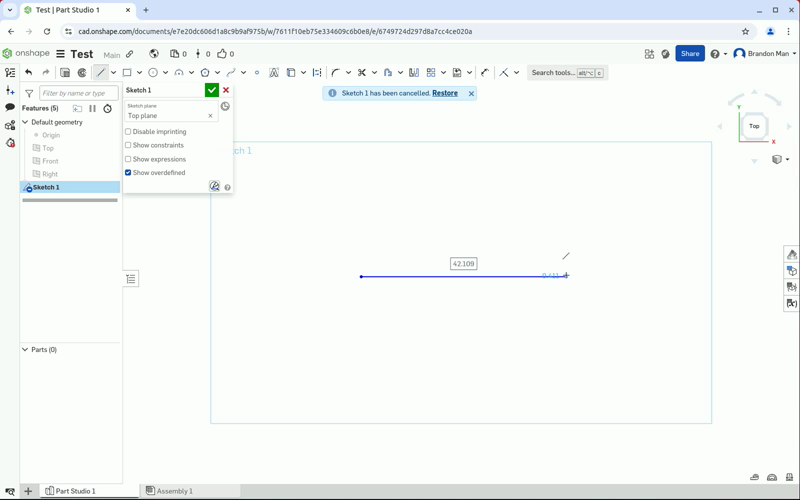
scroll(6)
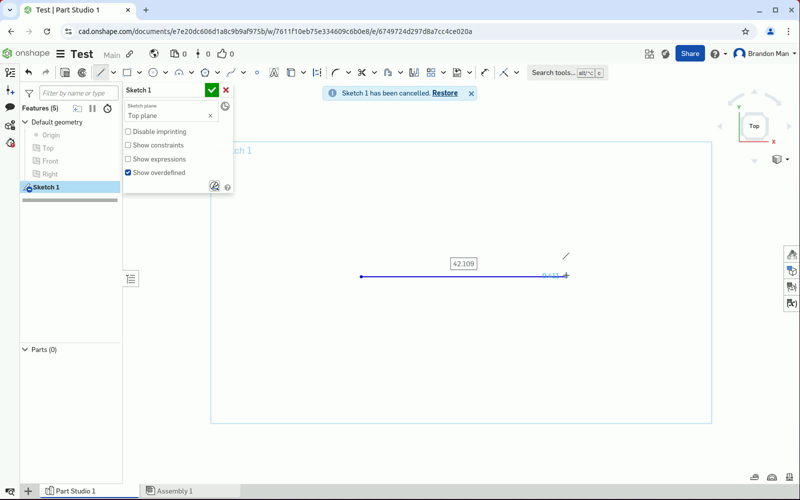
scroll(6)
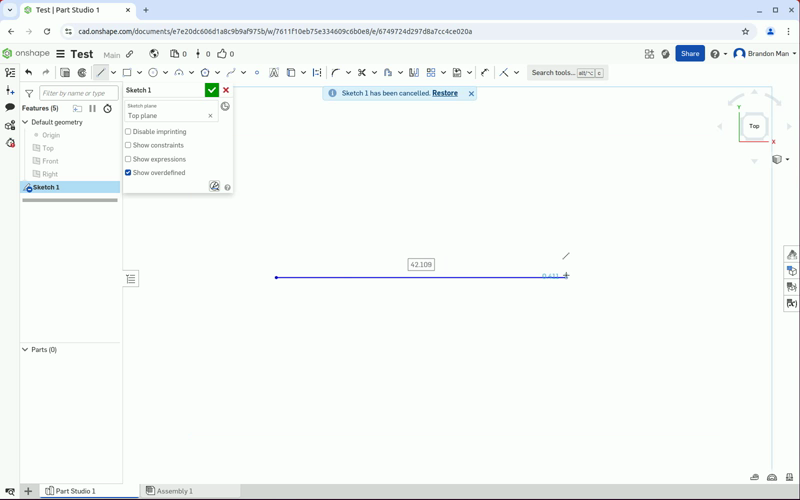
scroll(6)
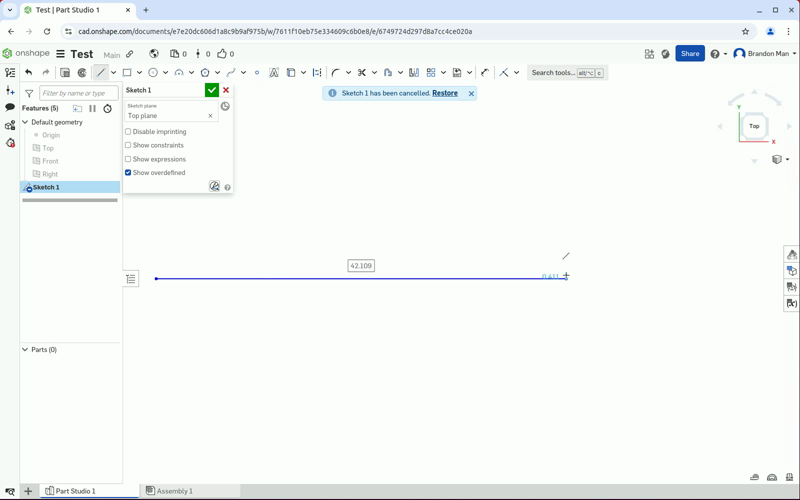
scroll(6)
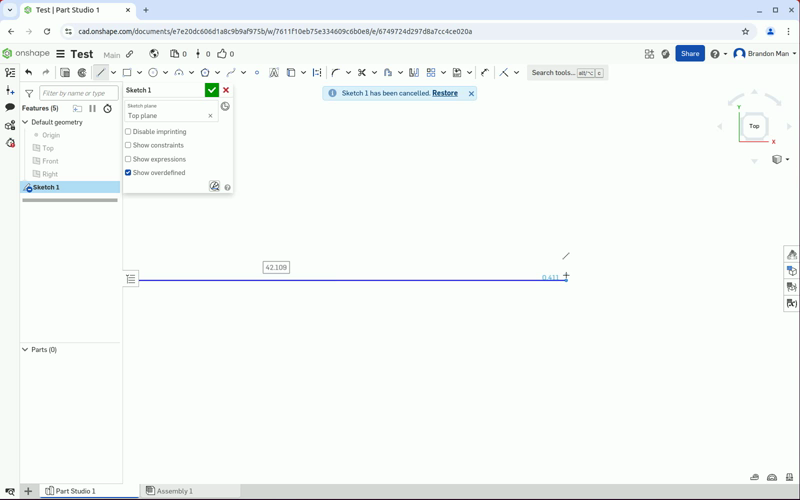
scroll(6)
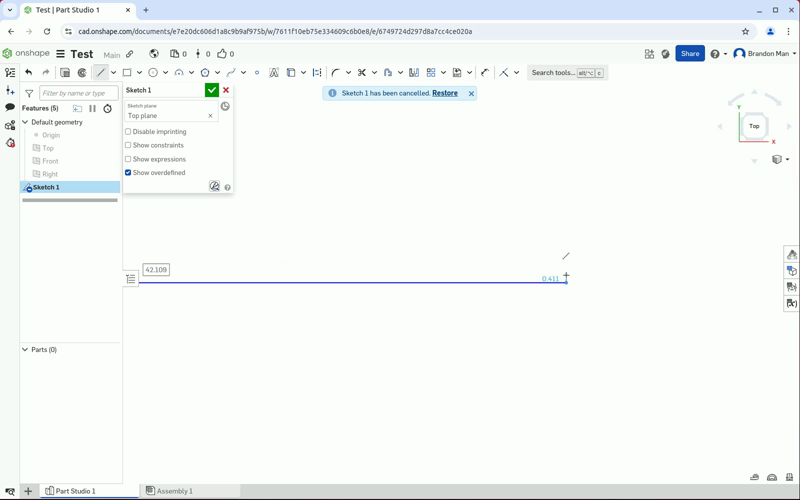
scroll(6)
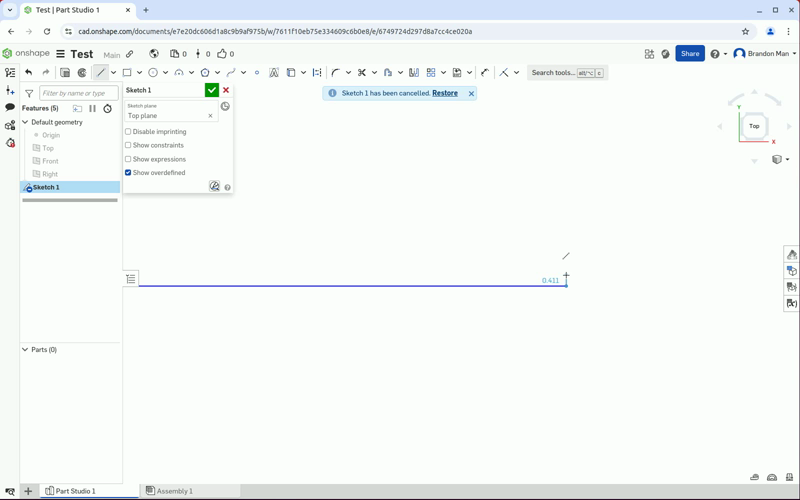
scroll(6)
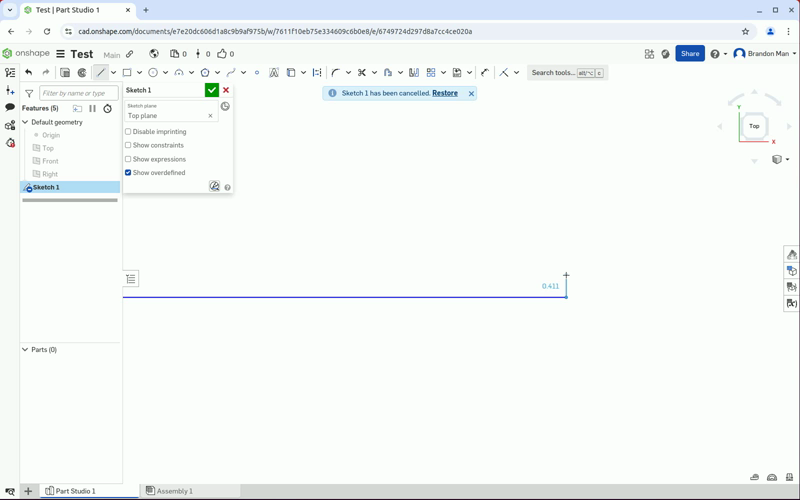
click(566, 274)
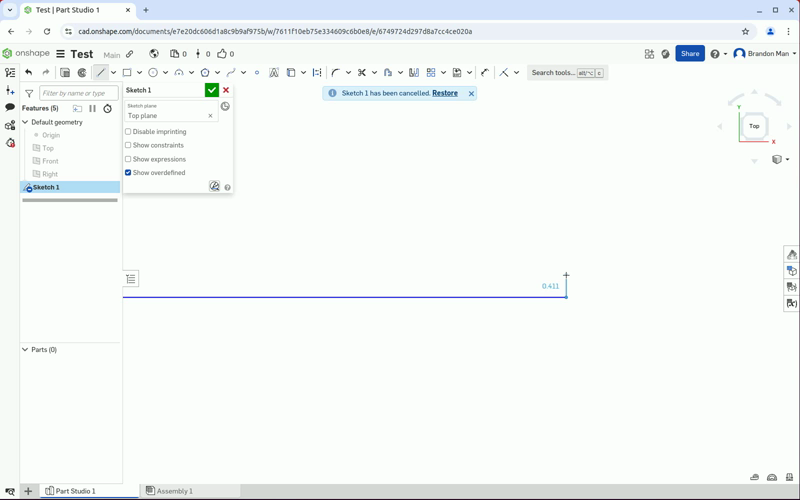
scroll(-6)
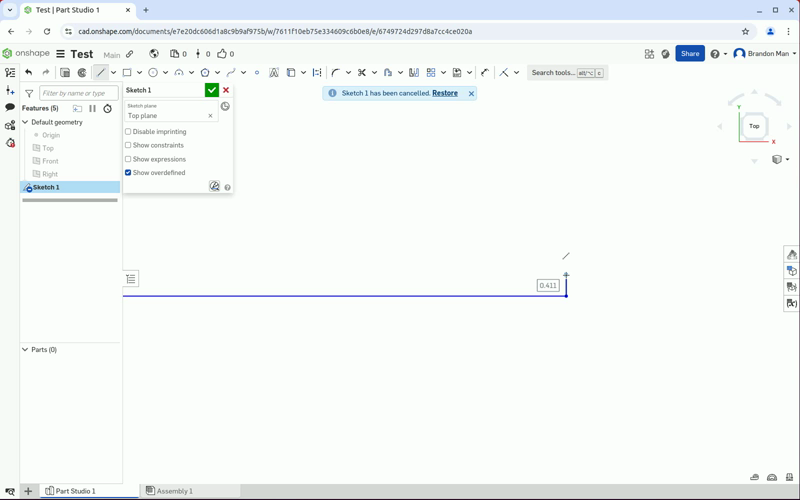
scroll(-6)
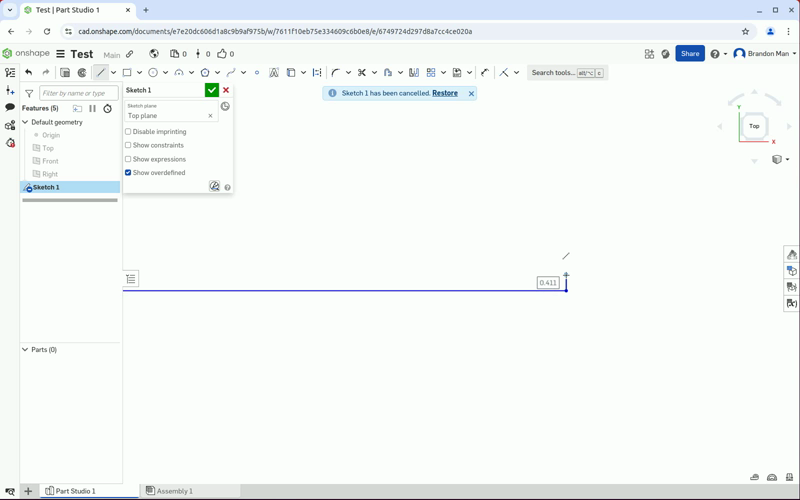
scroll(-6)
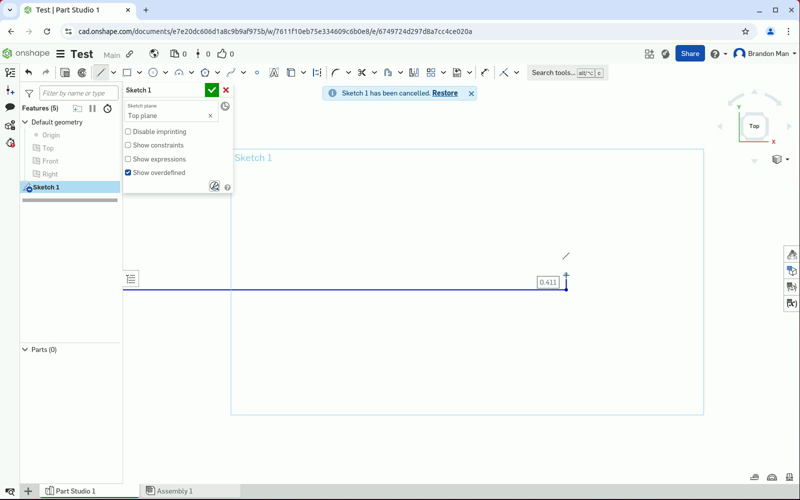
scroll(-6)
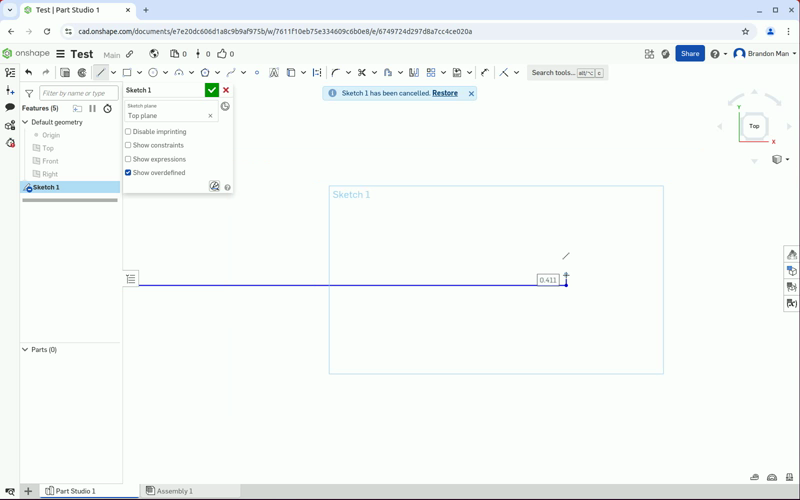
scroll(-6)
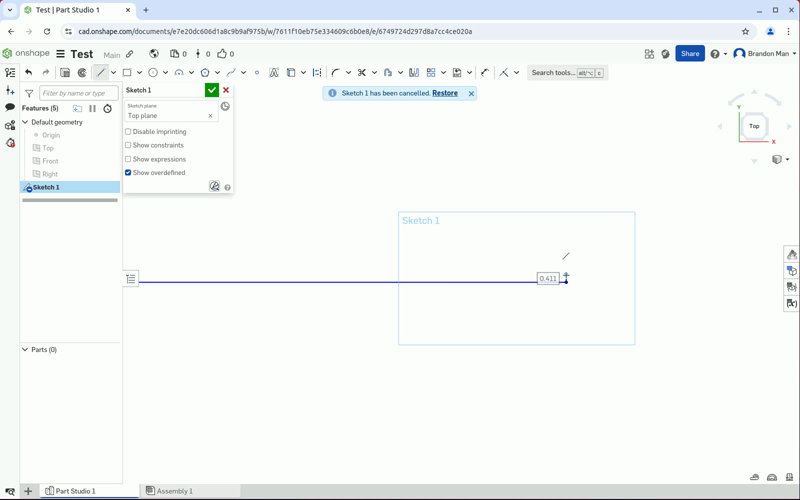
scroll(-6)
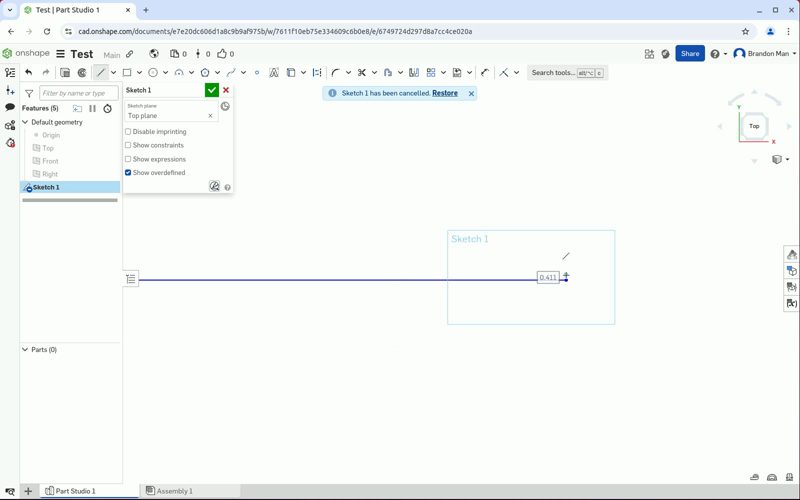
scroll(-6)
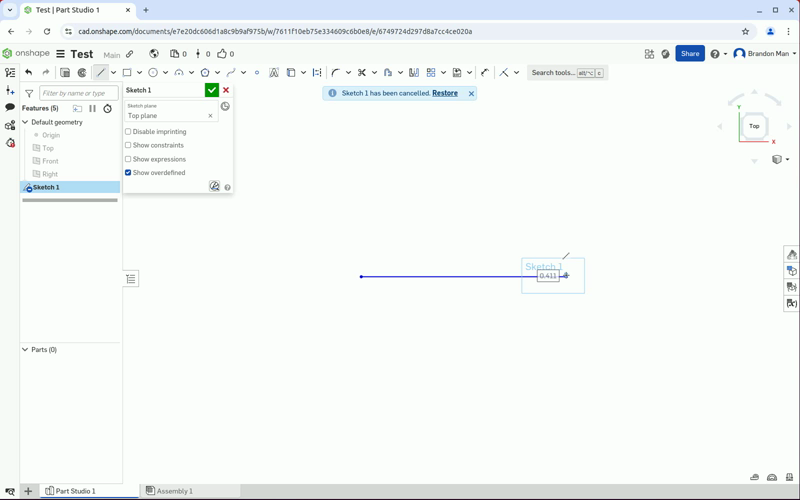
key_up(shift)
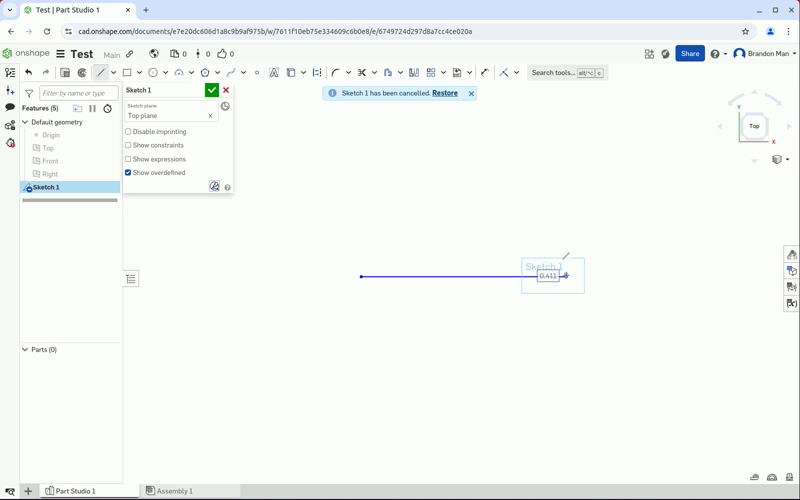
key_down(shift)
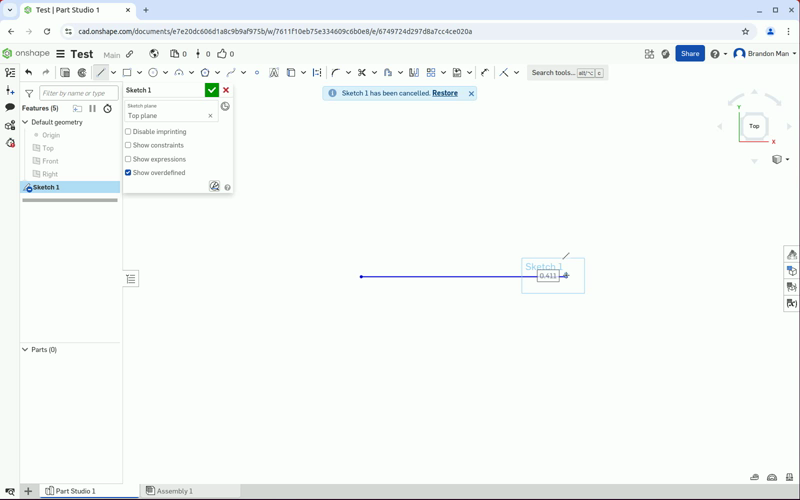
mouse_move(376, 274)
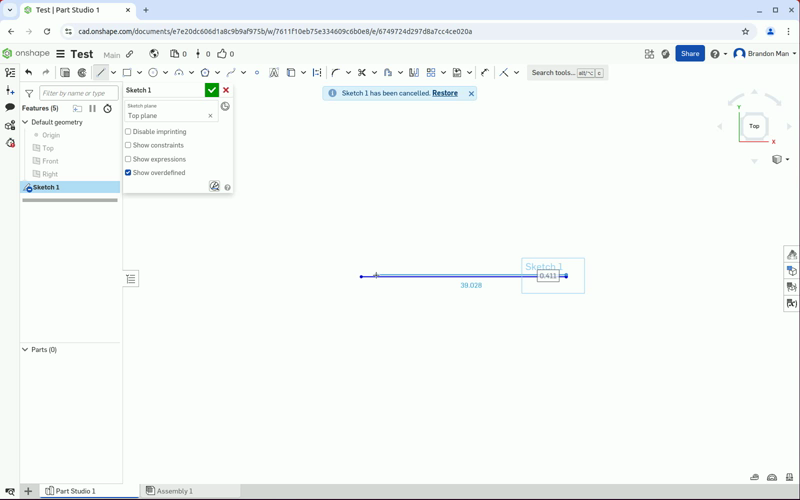
click(376, 274)
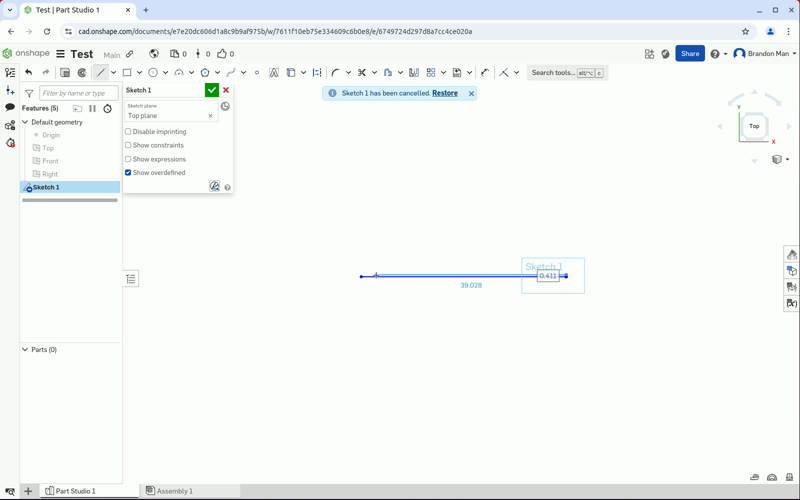
key_up(shift)
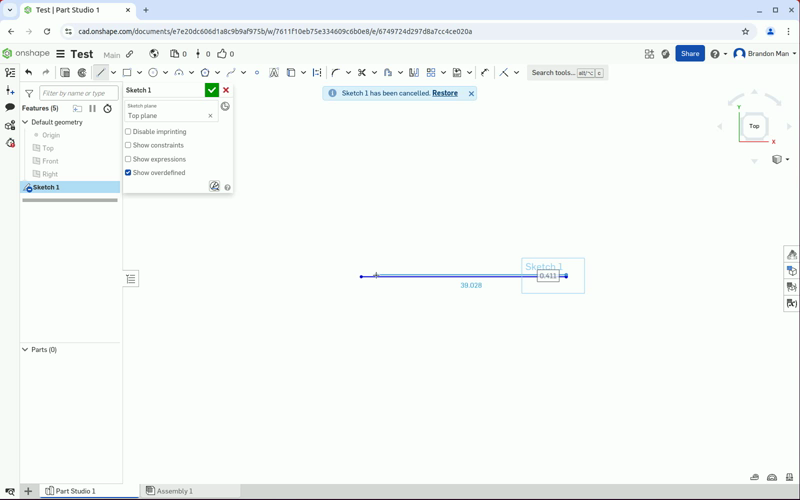
mouse_move(406, 274)
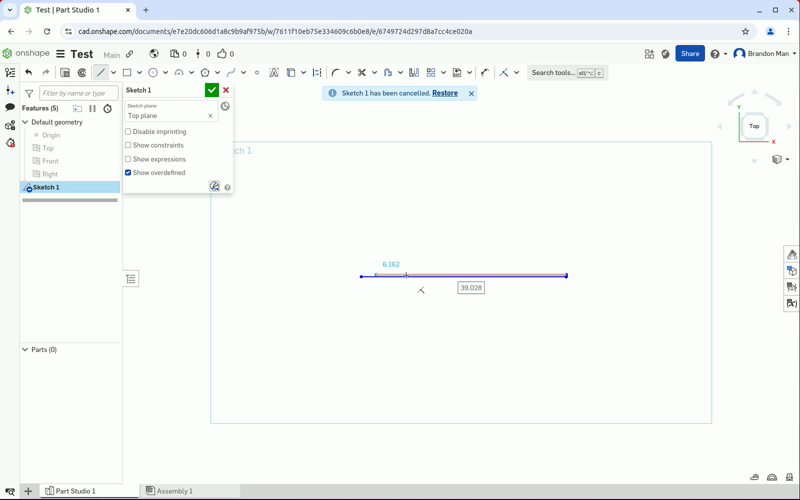
key_down(shift)
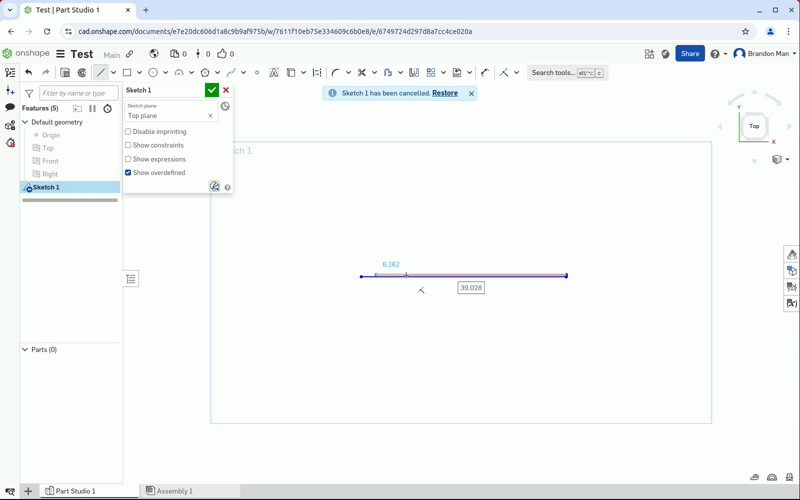
mouse_move(361, 276)
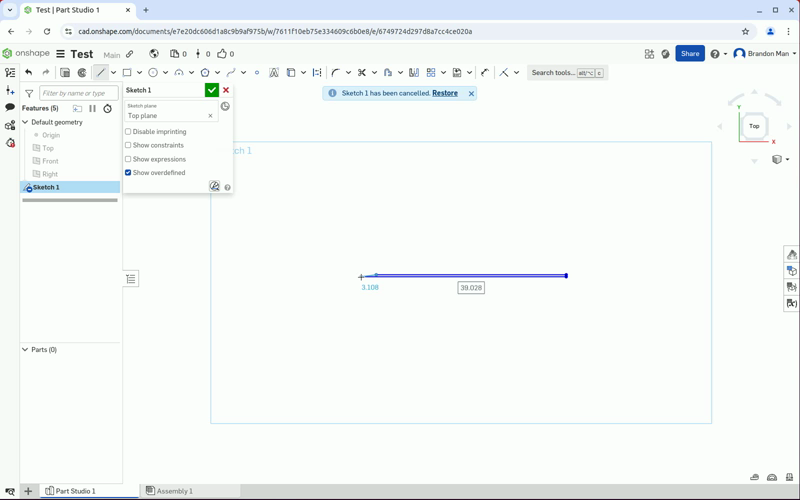
key_up(shift)
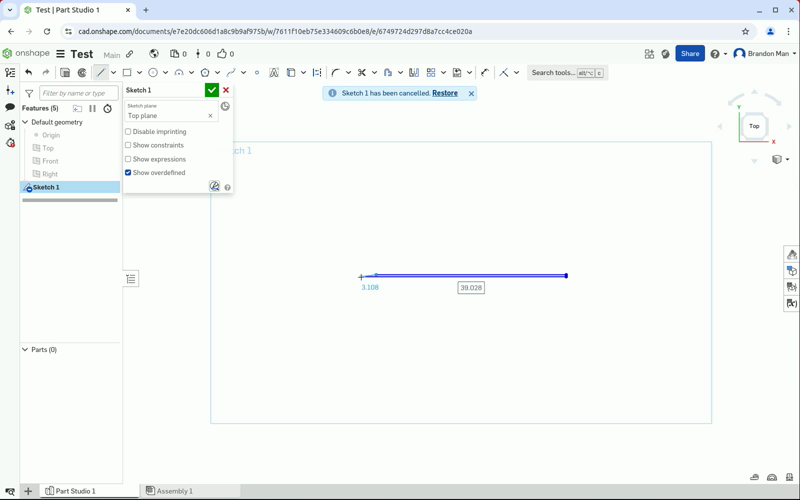
click(361, 276)
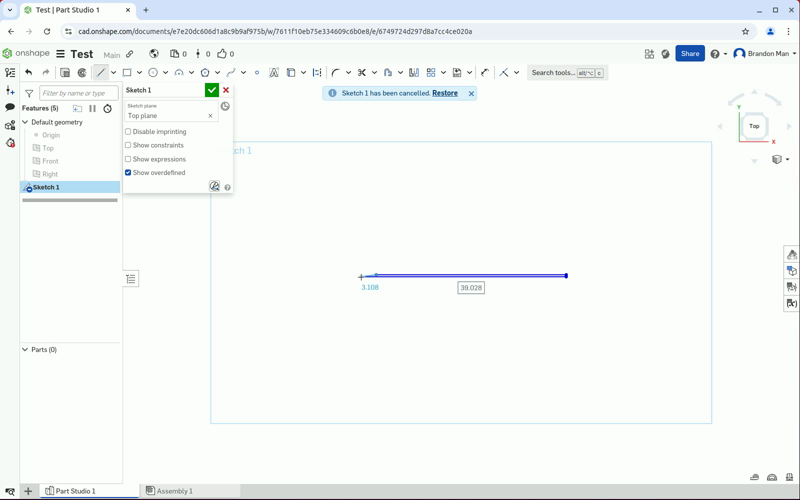
key(esc)
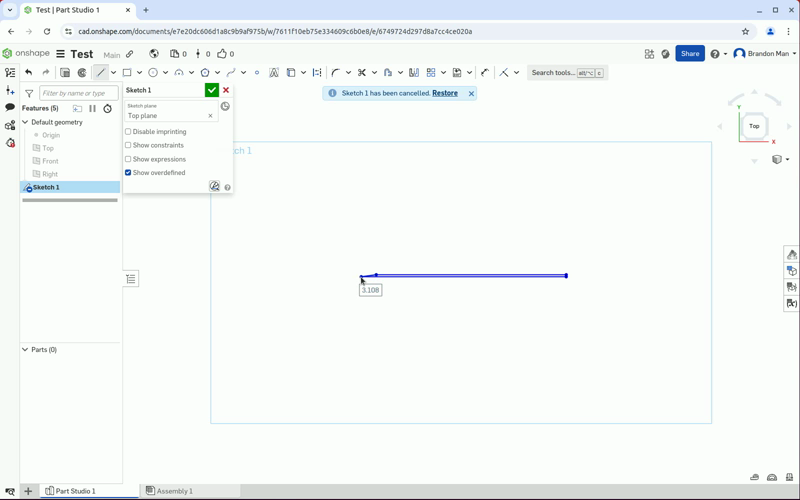
mouse_move(519, 276)
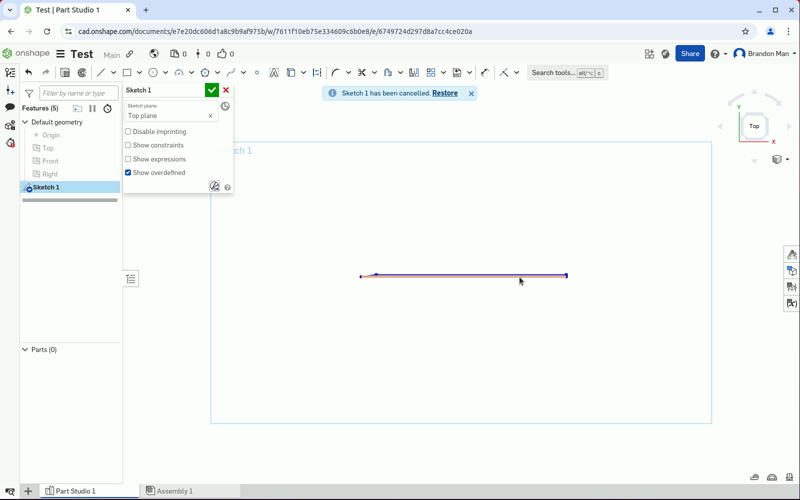
scroll(6)
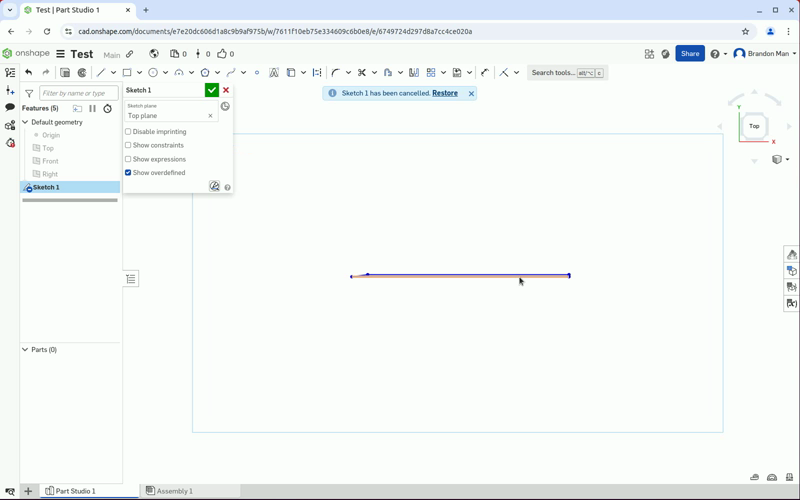
scroll(6)
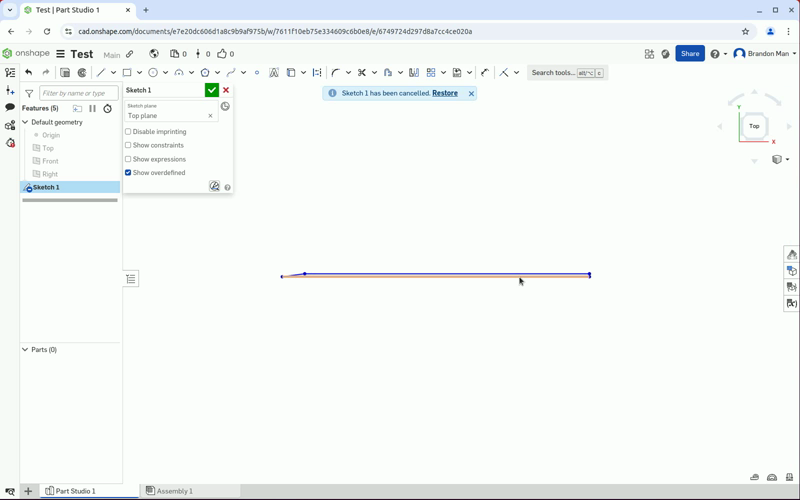
scroll(6)
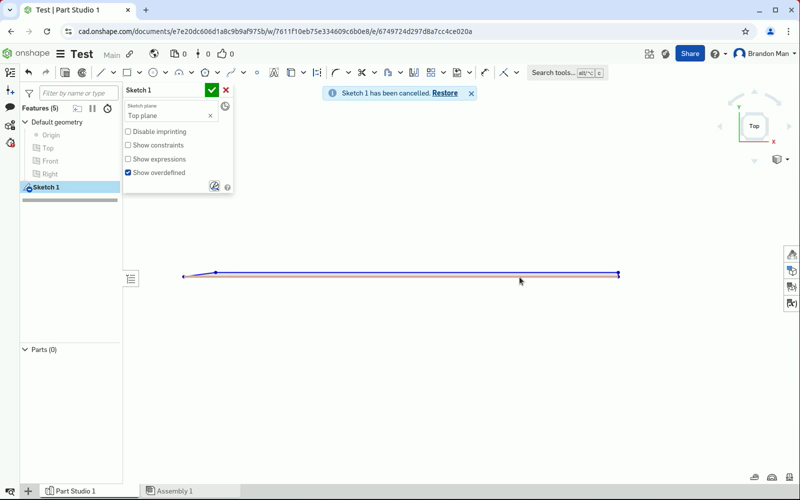
scroll(6)
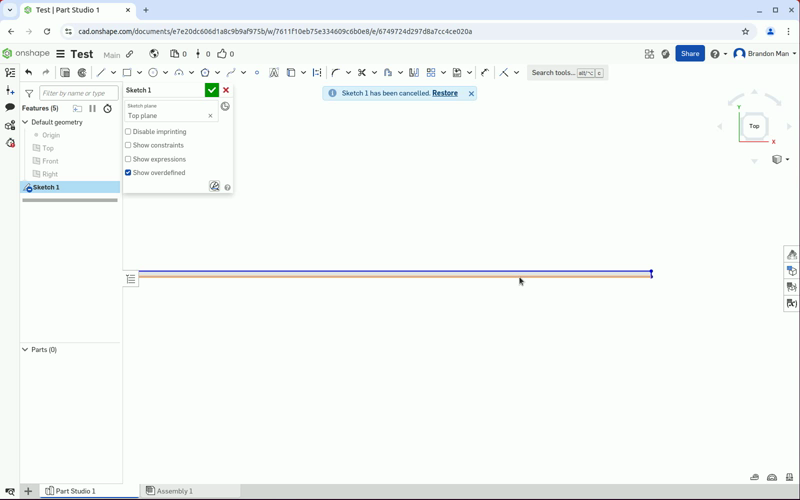
scroll(6)
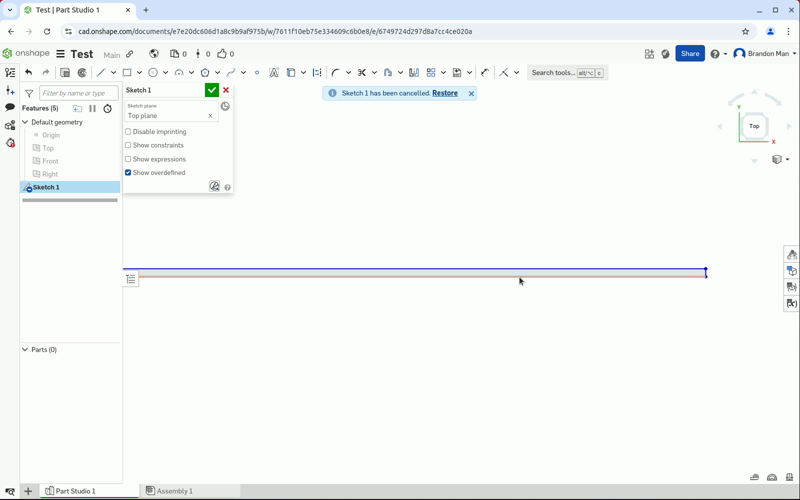
scroll(6)
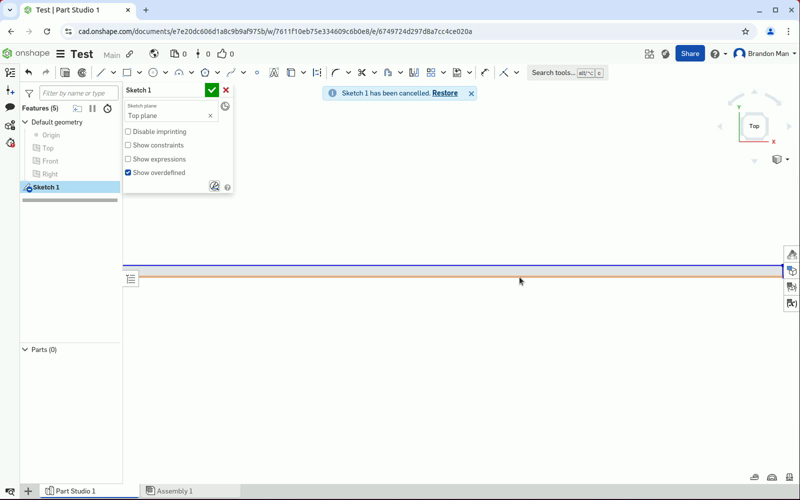
scroll(6)
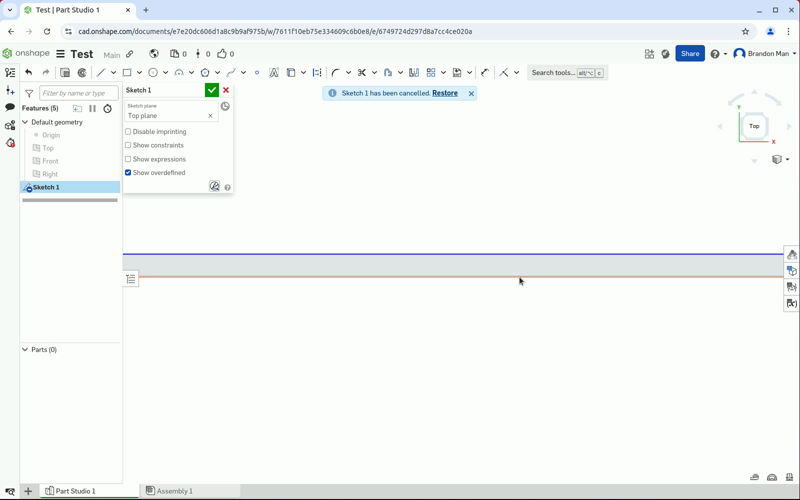
click(519, 276)
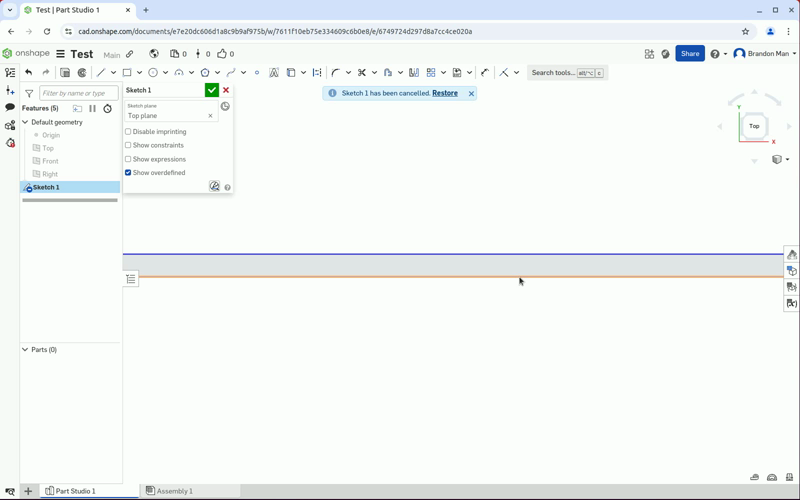
scroll(-6)
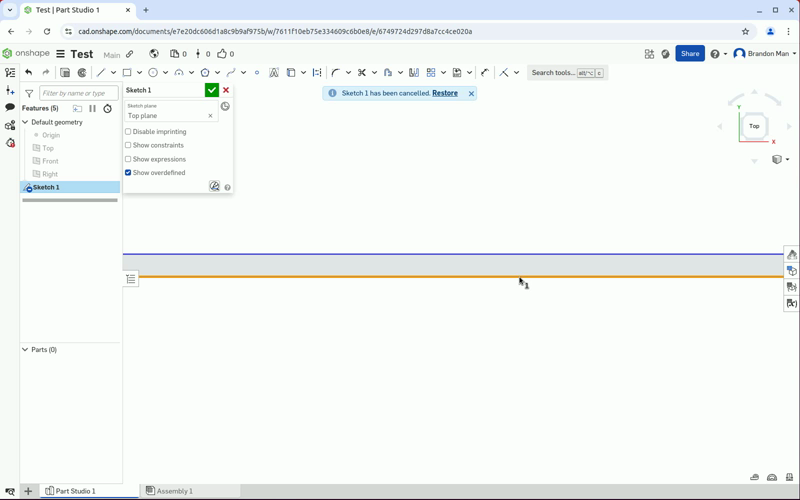
scroll(-6)
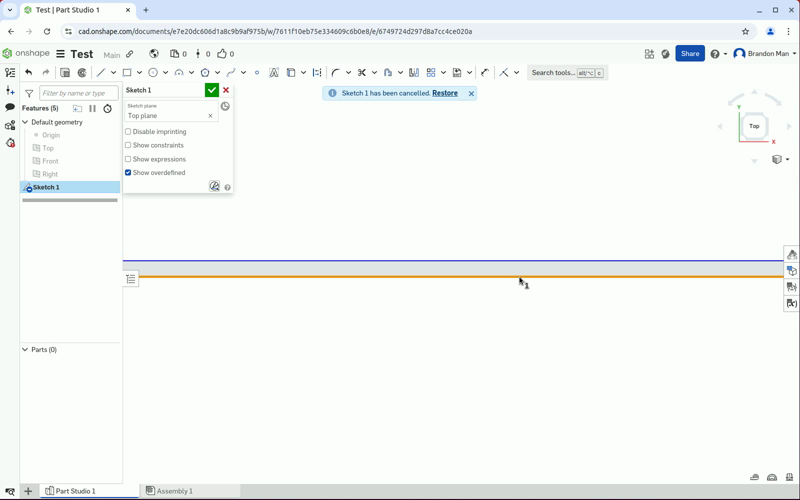
scroll(-6)
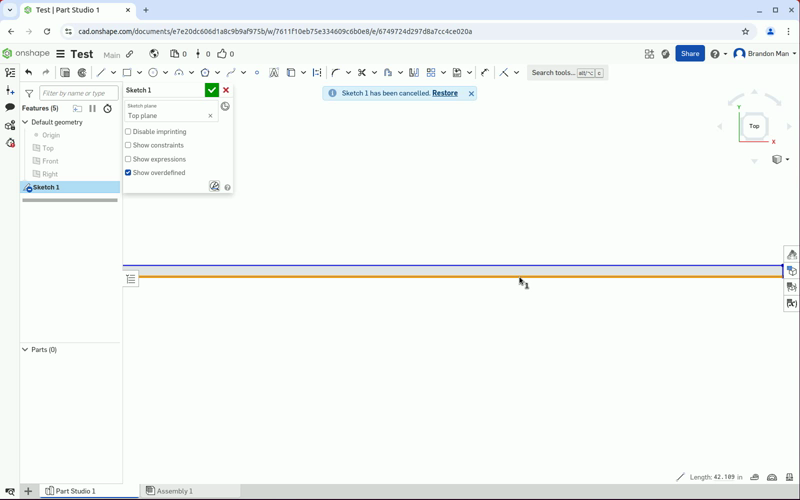
scroll(-6)
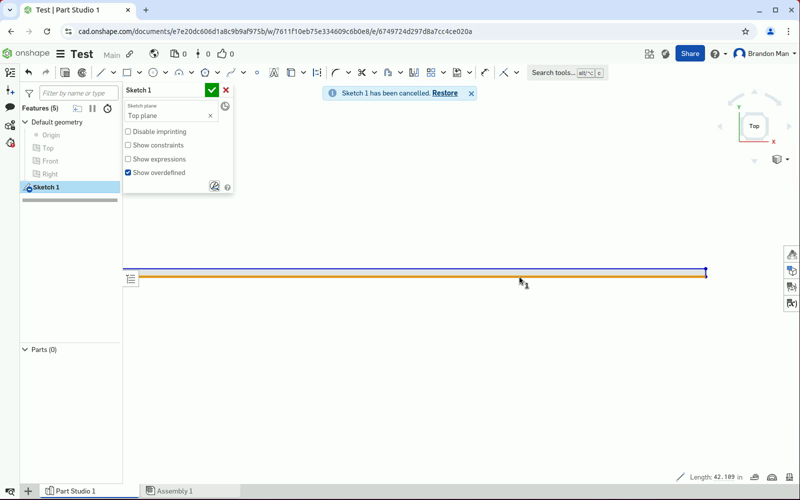
scroll(-6)
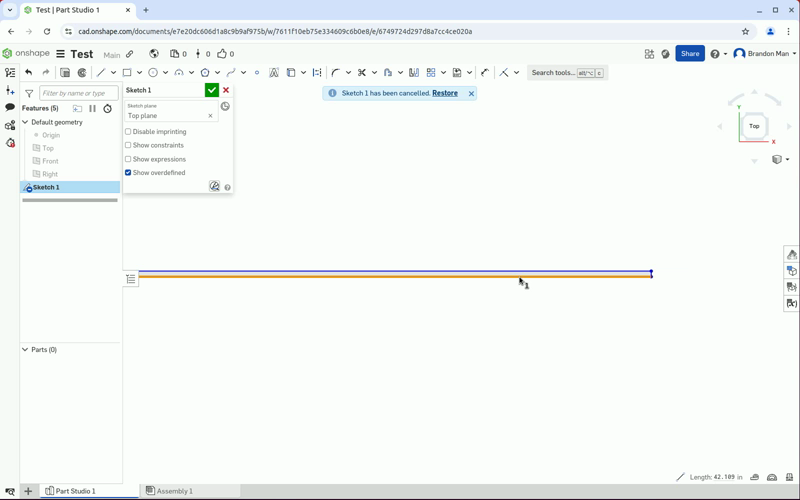
scroll(-6)
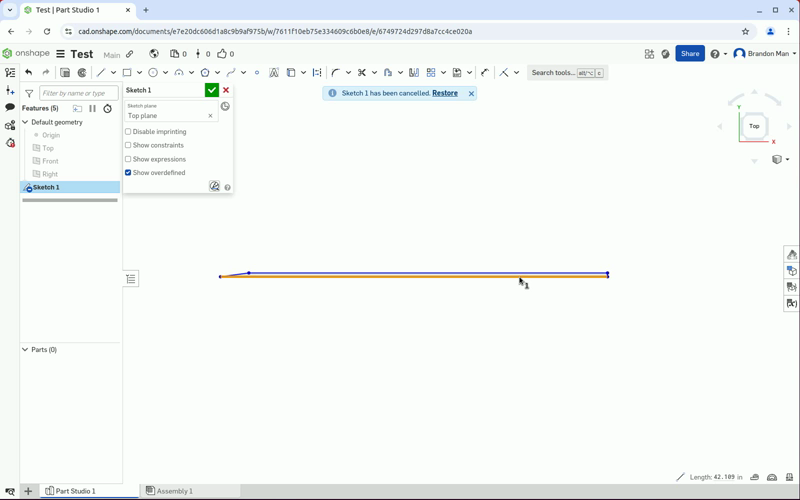
scroll(-6)
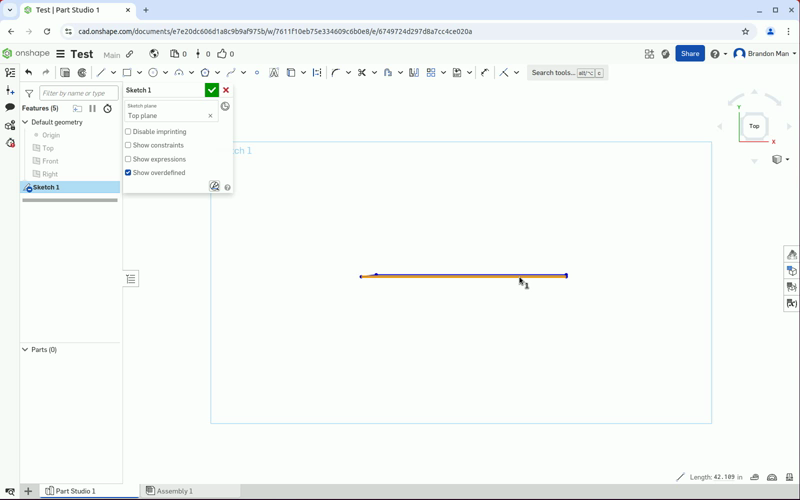
mouse_move(73, 352)
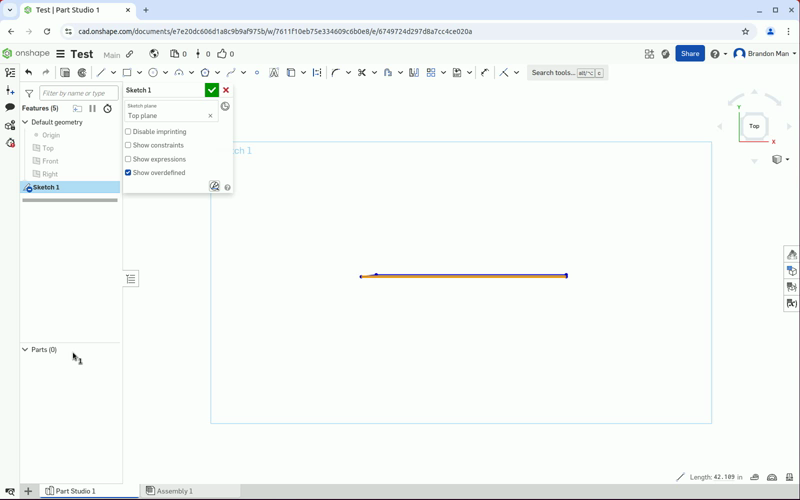
key(shift+y)
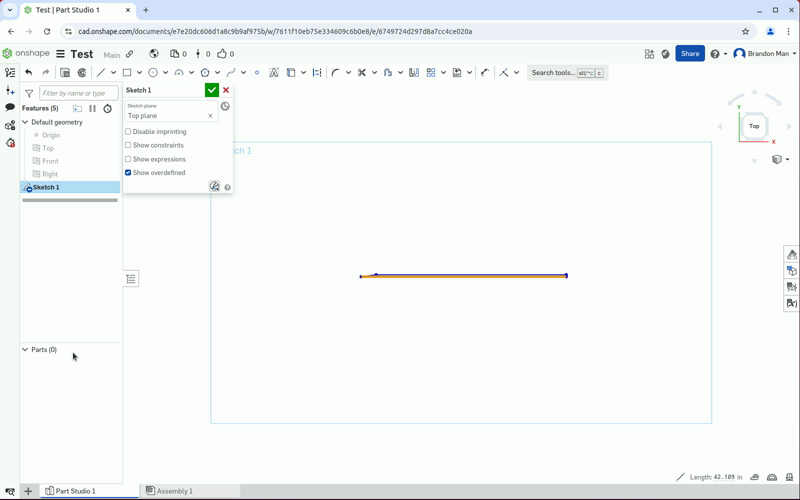
key(shift+e)
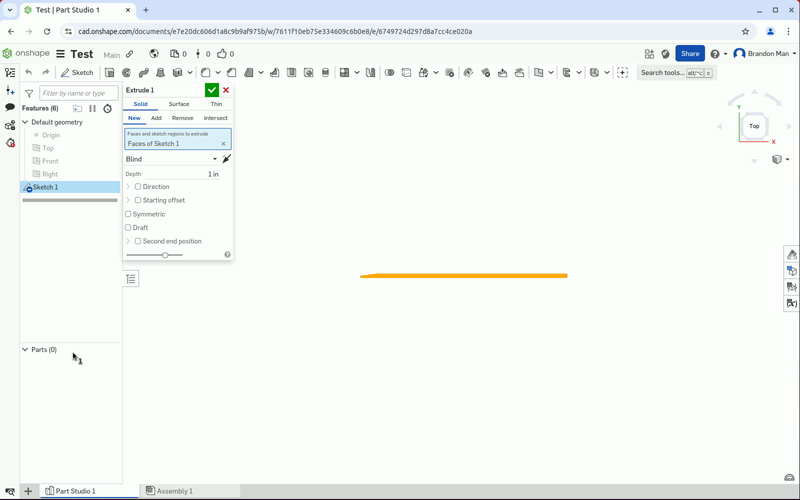
mouse_move(143, 106)
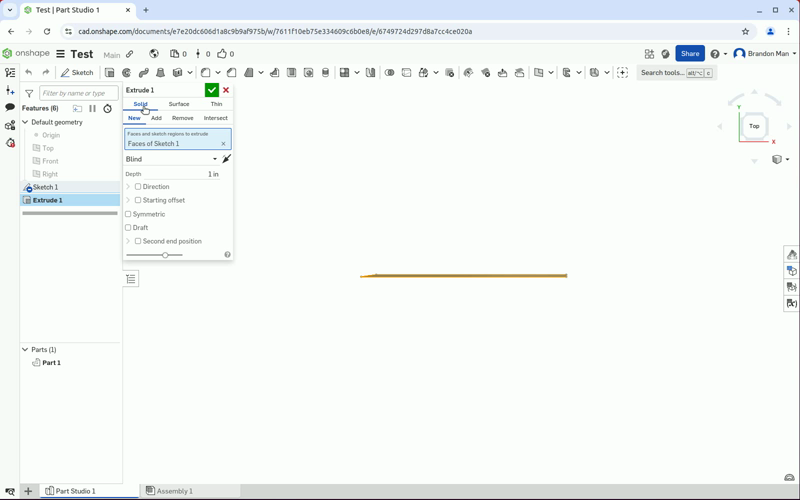
click(143, 106)
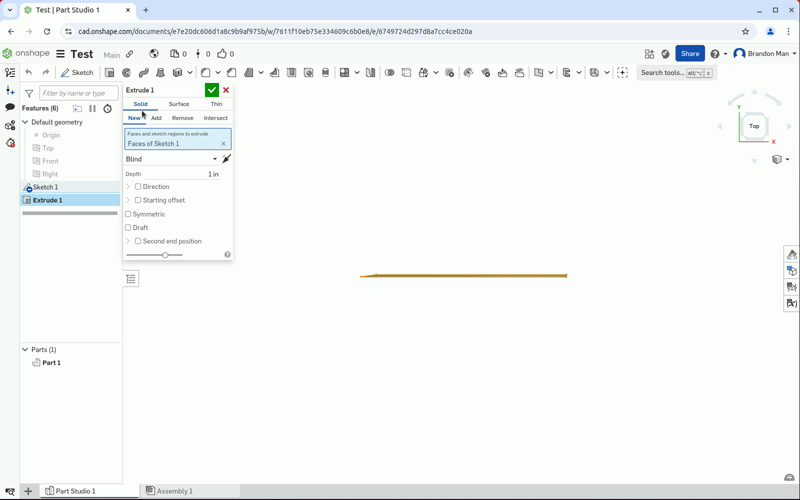
mouse_move(137, 120)
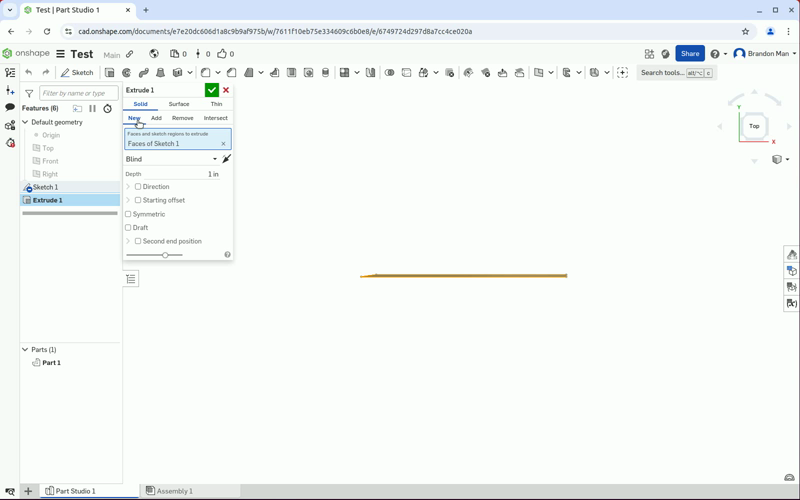
click(137, 120)
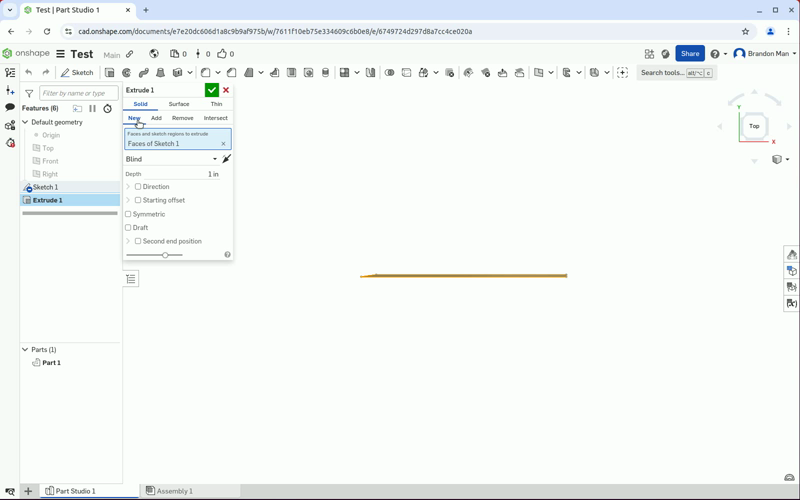
key(tab, 4)
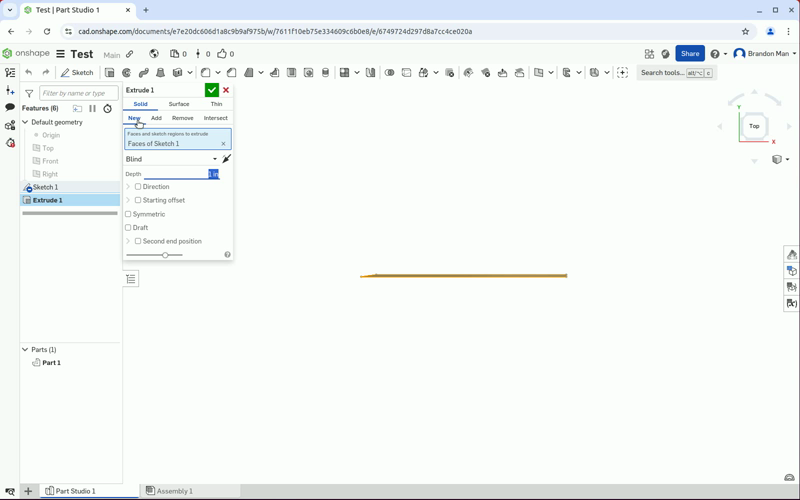
text(0.481)
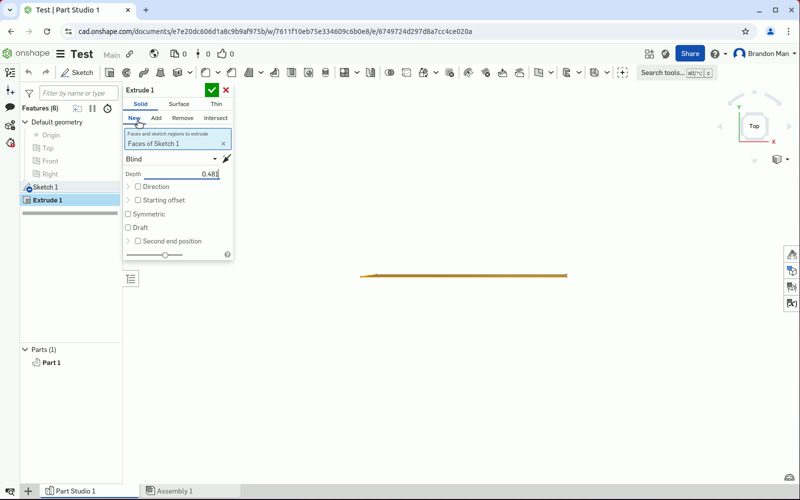
key(enter)
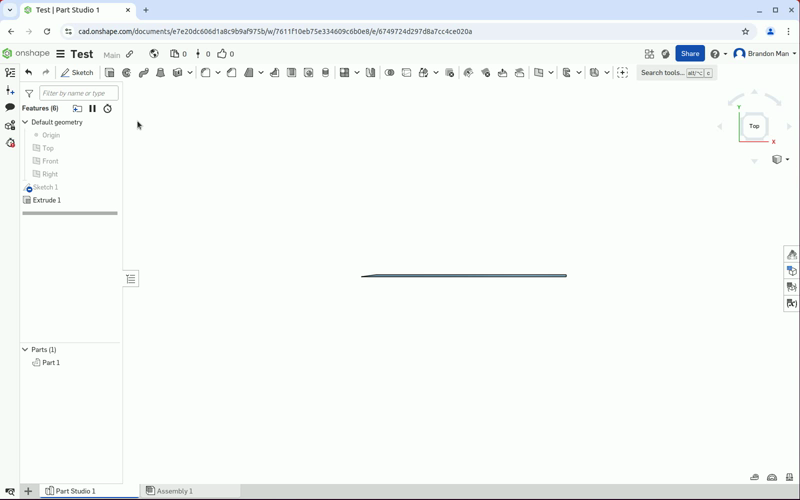
key(shift+h)
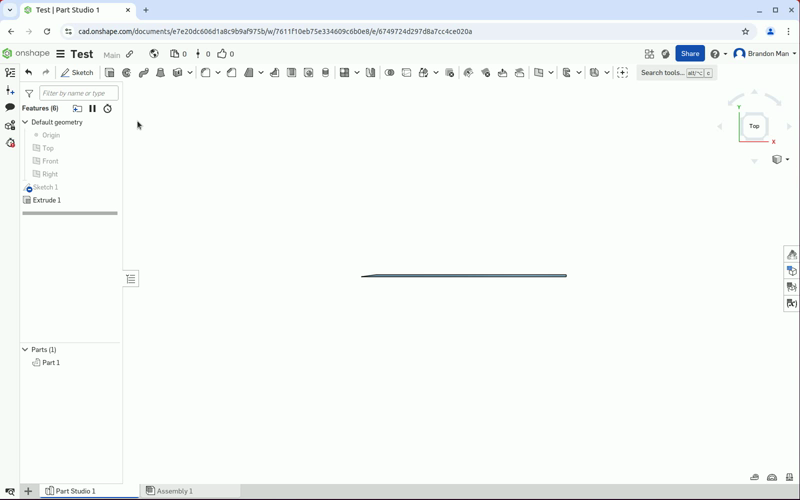
key(shift+h)
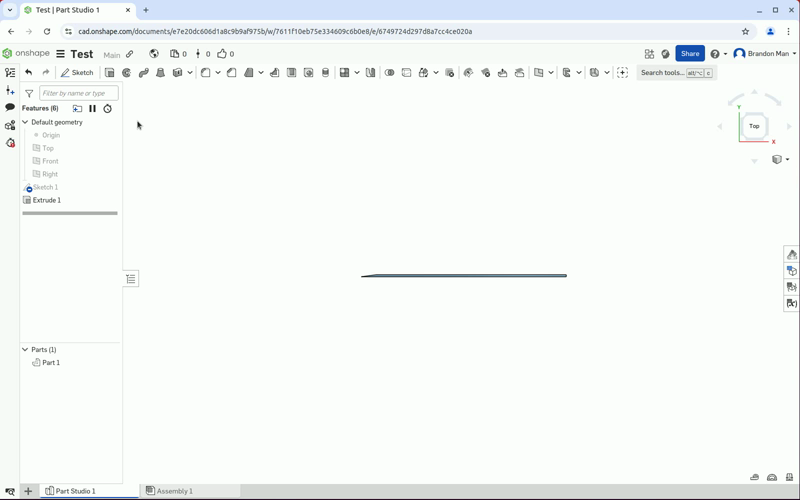
mouse_move(73, 189)
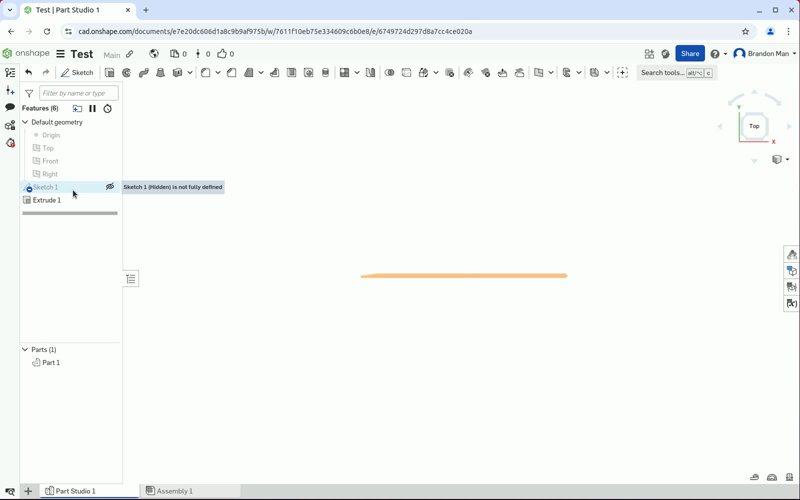
click(73, 189)
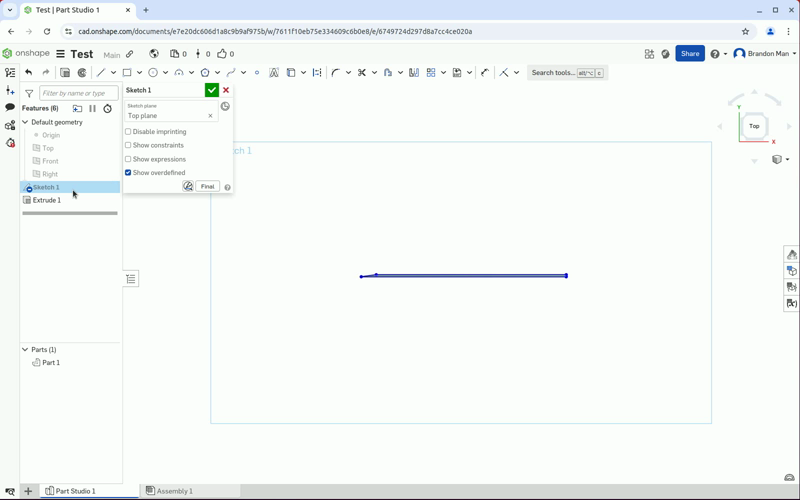
mouse_move(229, 92)
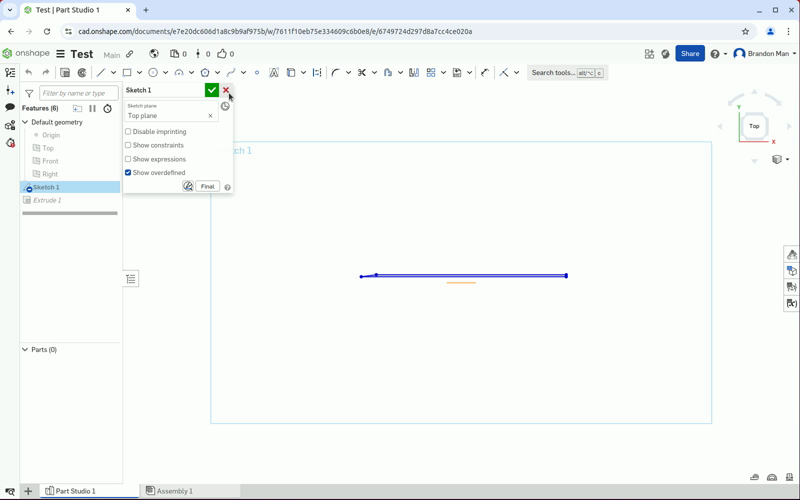
click(229, 92)
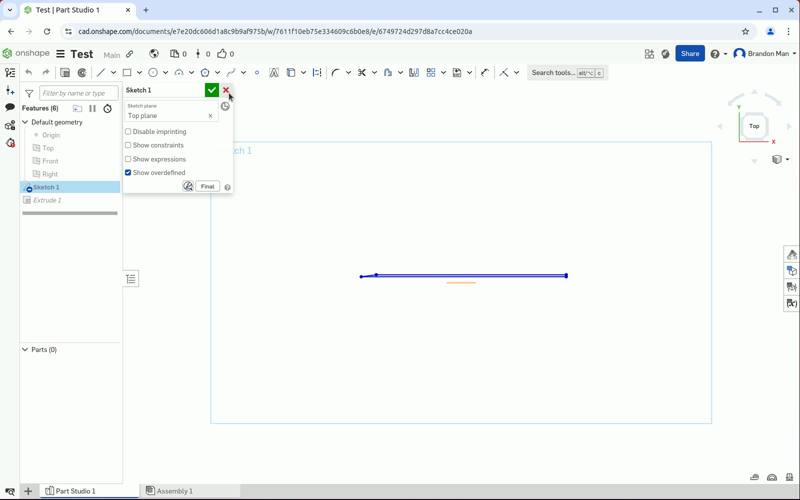
key(shift+s)
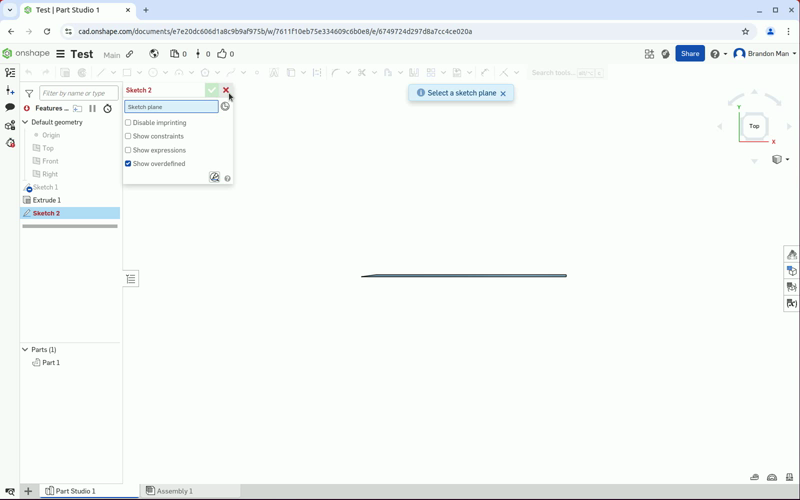
mouse_move(73, 150)
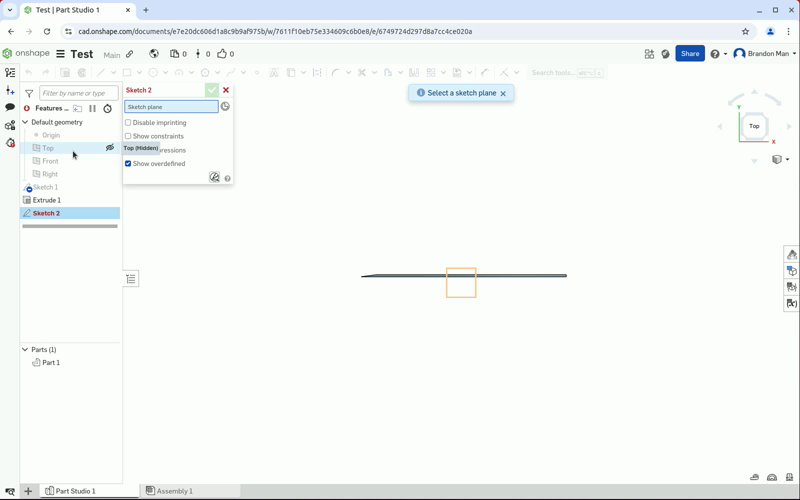
click(73, 150)
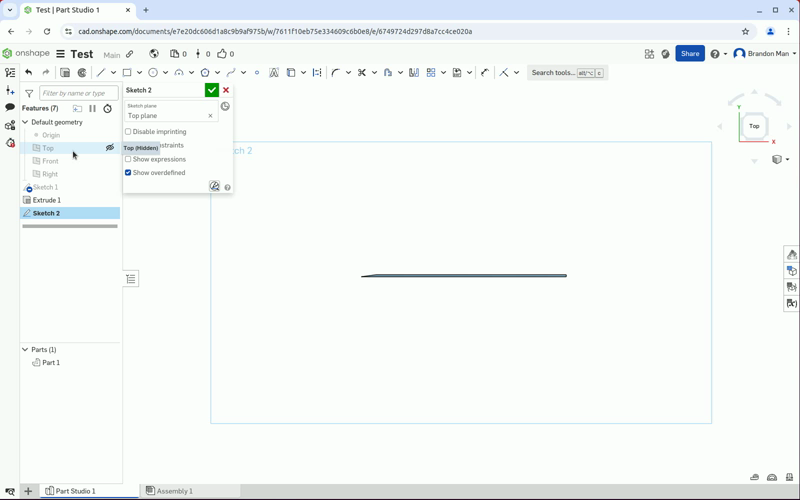
mouse_move(73, 352)
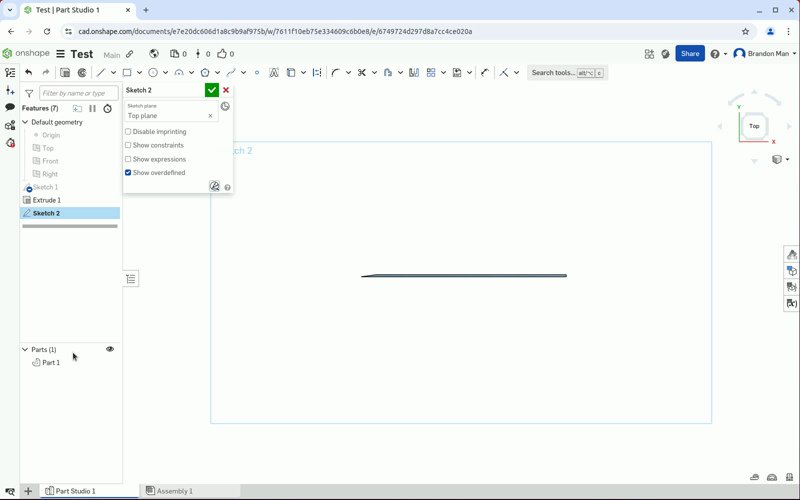
key(y)
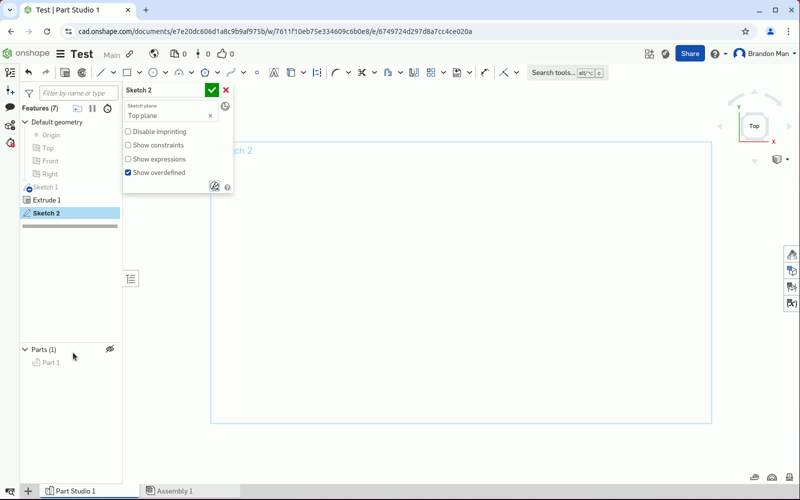
key(c)
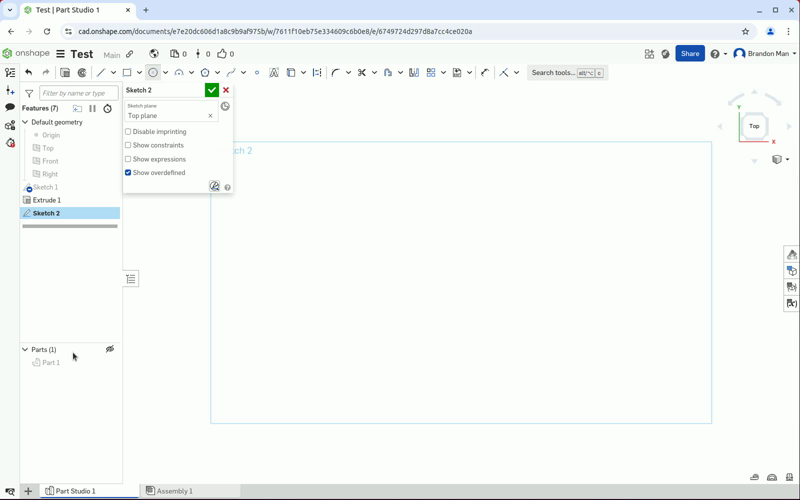
key_down(shift)
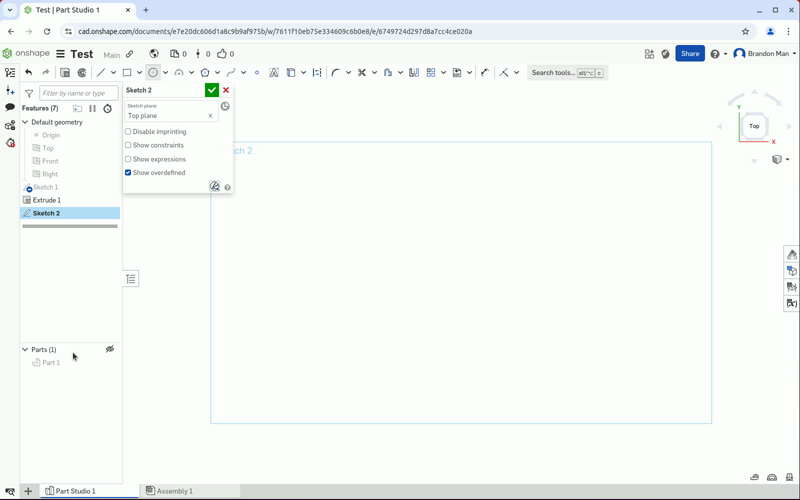
mouse_move(570, 274)
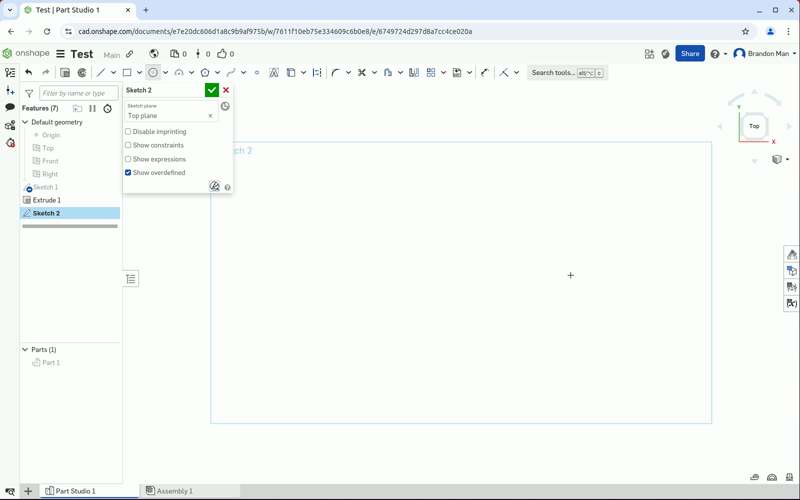
click(570, 274)
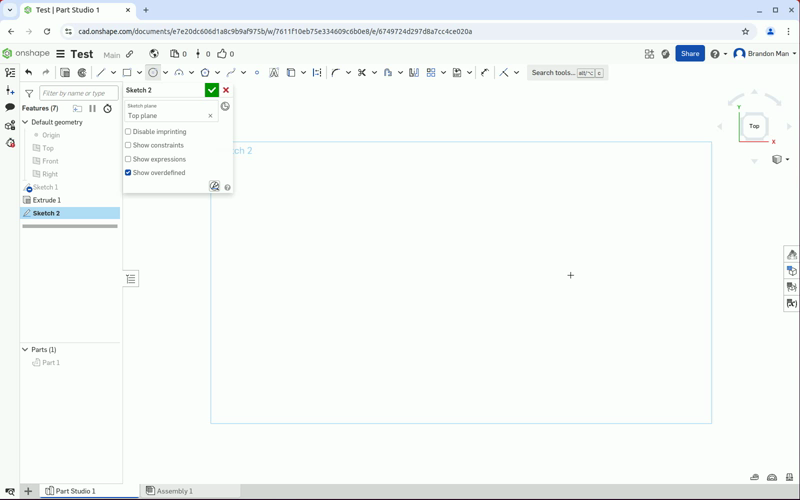
key_up(shift)
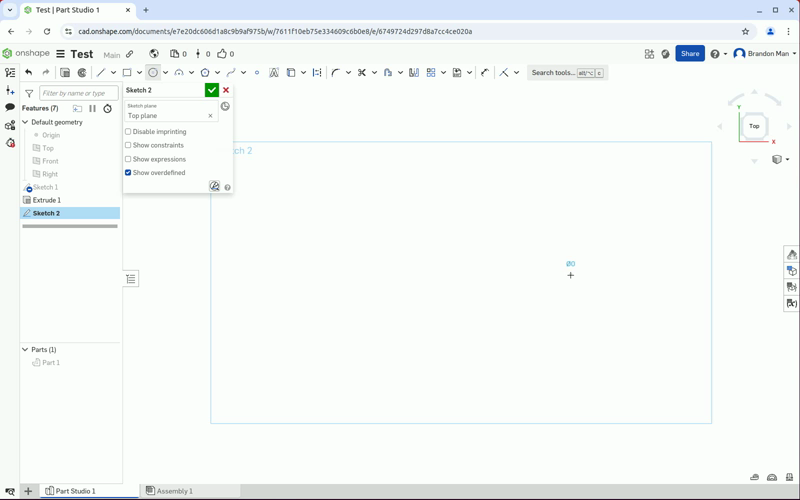
mouse_move(574, 274)
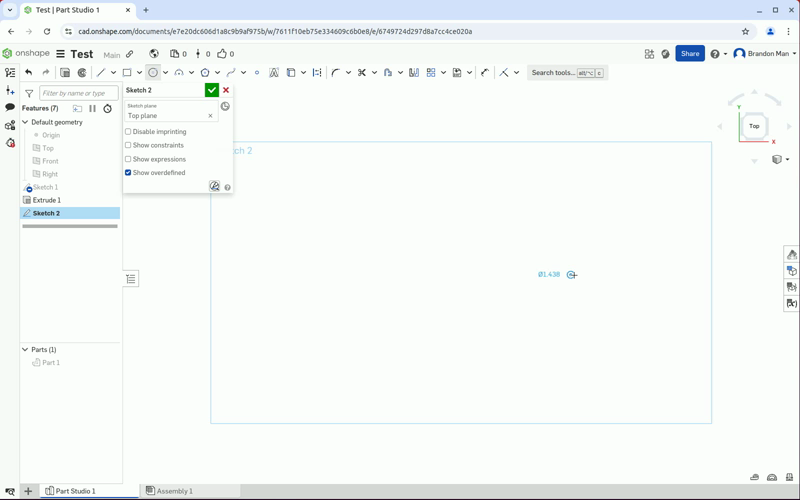
click(574, 274)
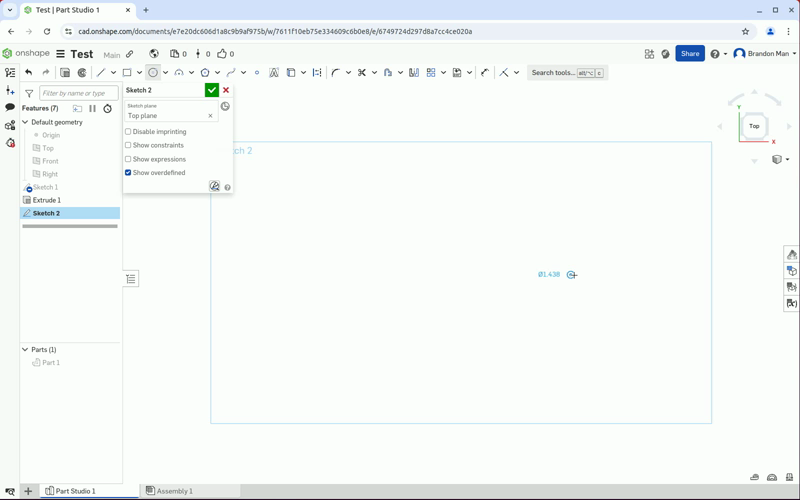
key(esc)
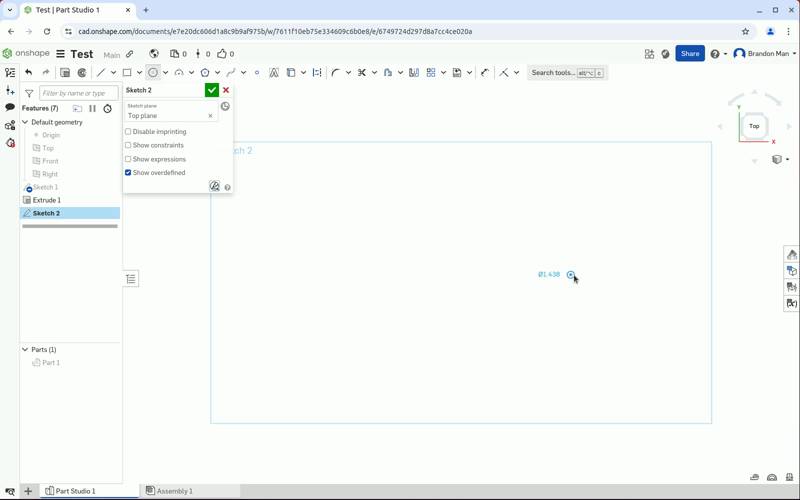
key(c)
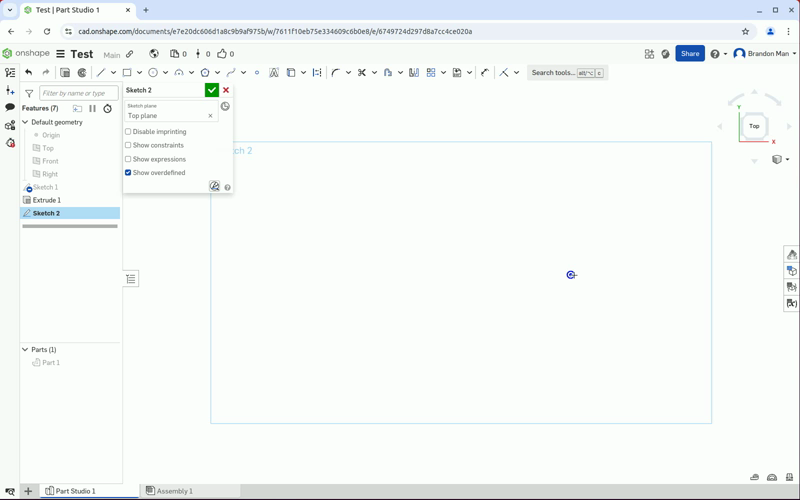
key_down(shift)
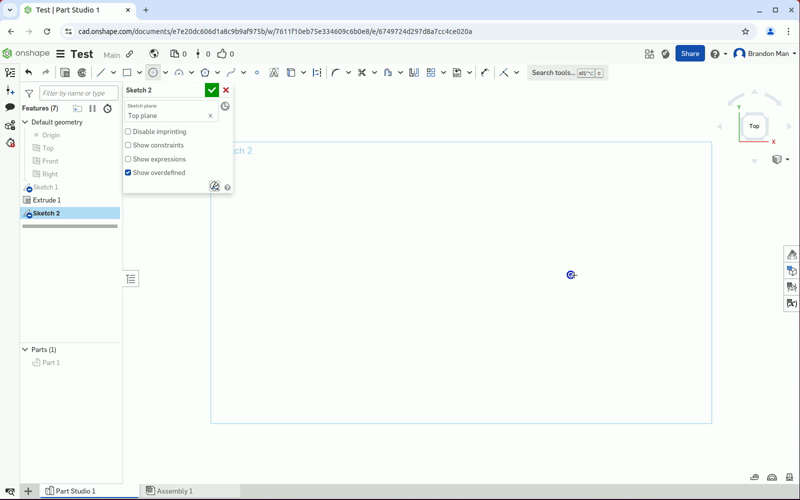
mouse_move(570, 274)
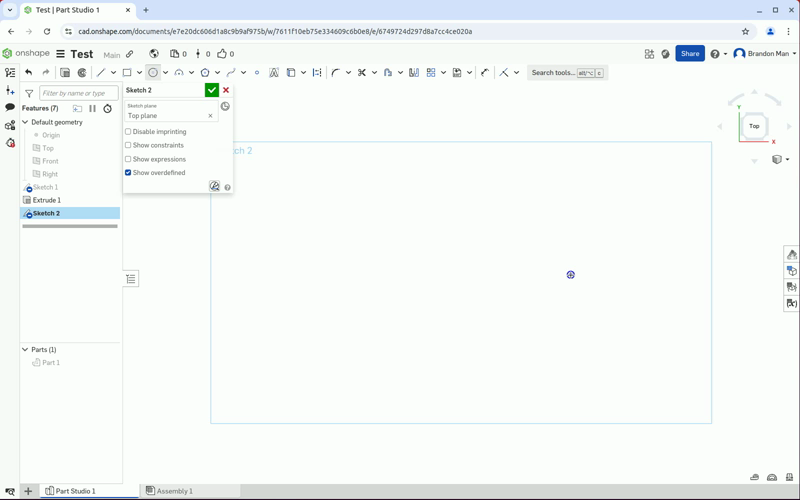
scroll(6)
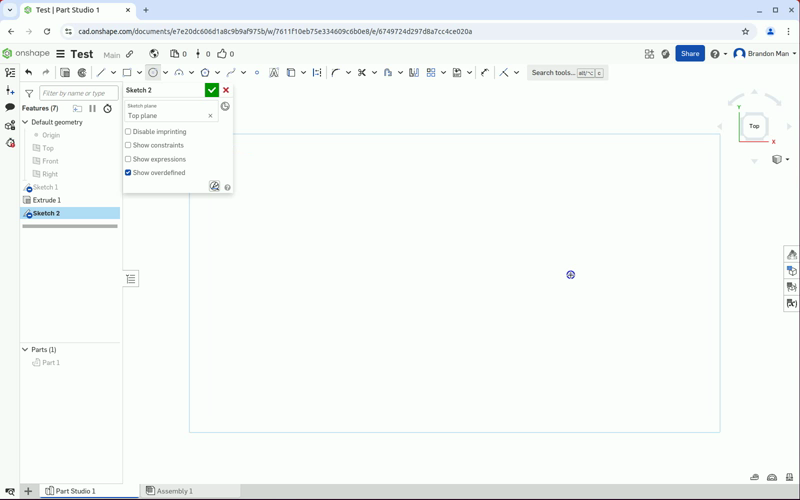
scroll(6)
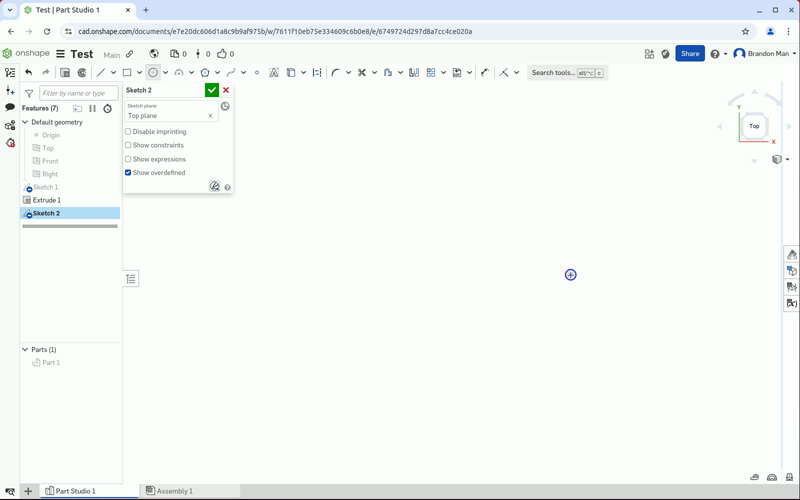
scroll(6)
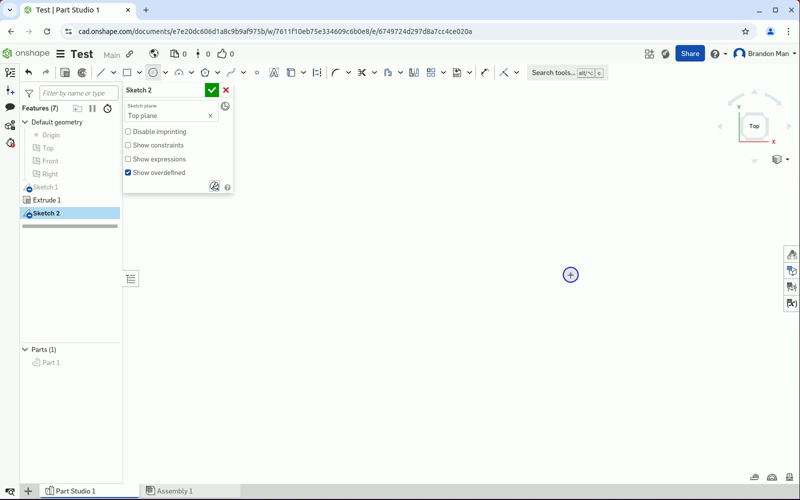
scroll(6)
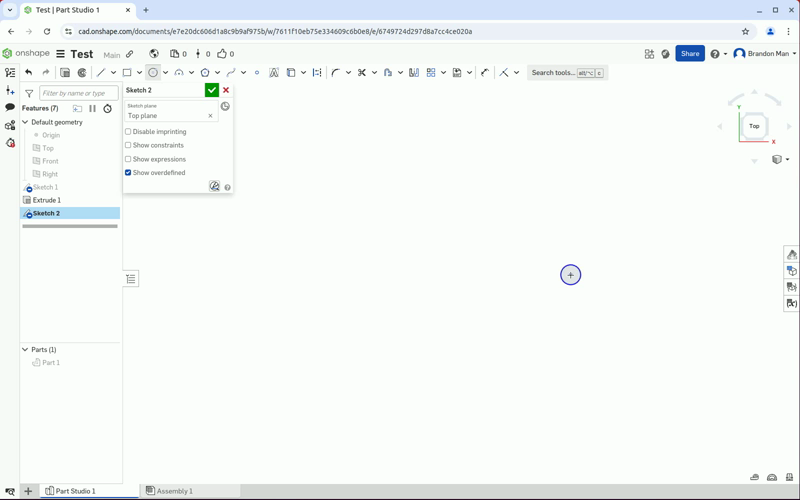
scroll(6)
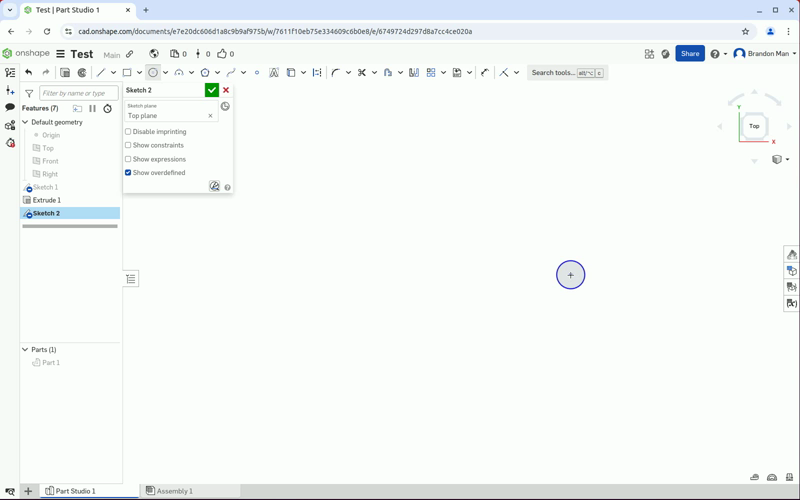
scroll(6)
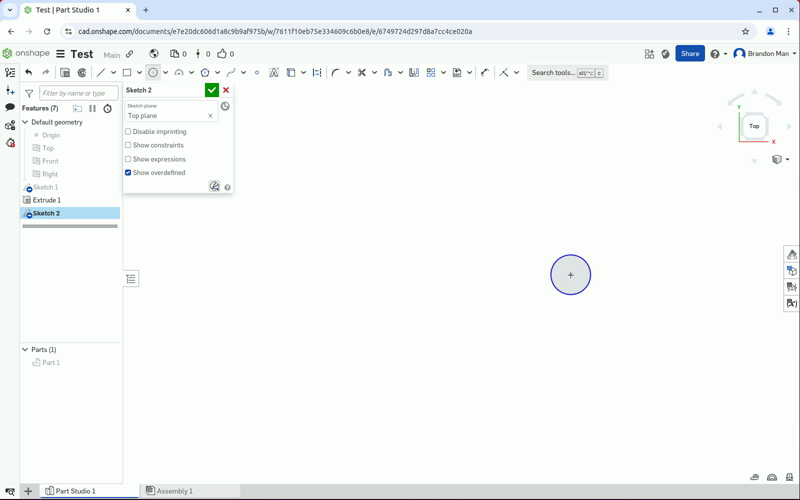
scroll(6)
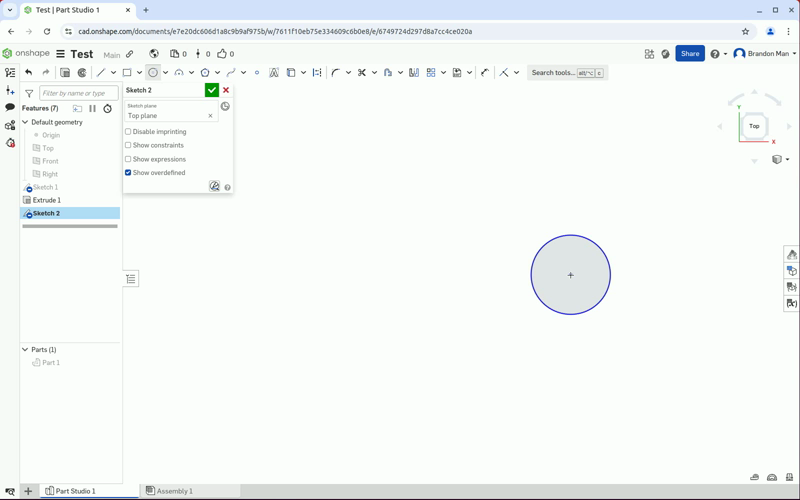
click(570, 274)
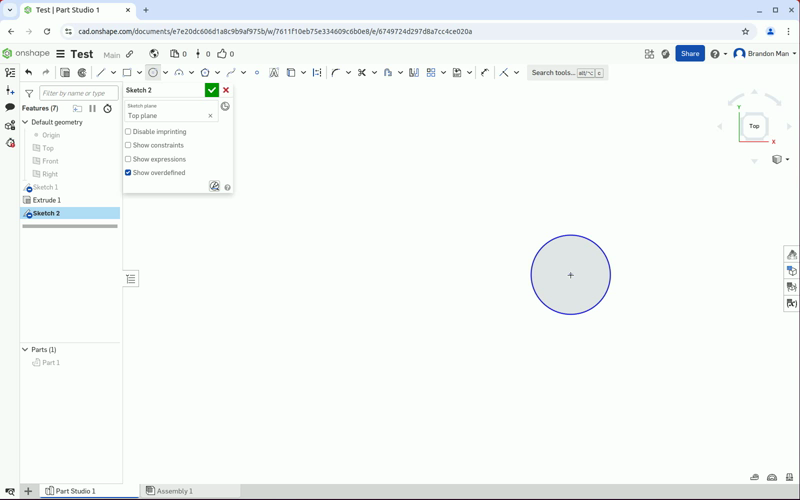
scroll(-6)
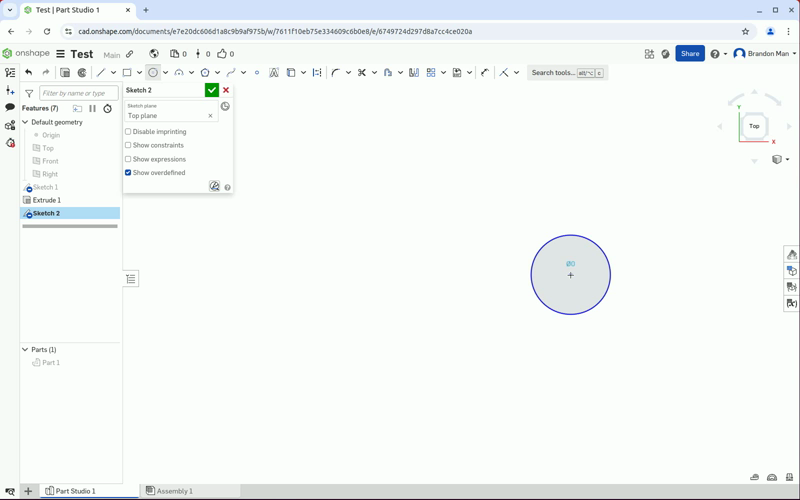
scroll(-6)
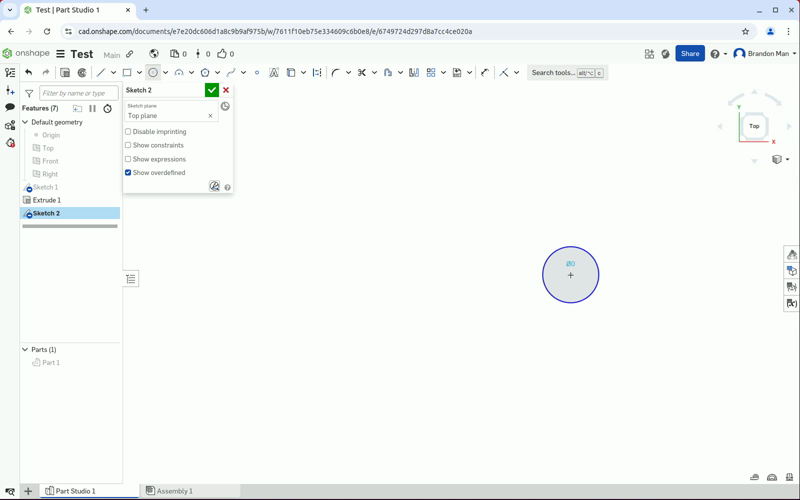
scroll(-6)
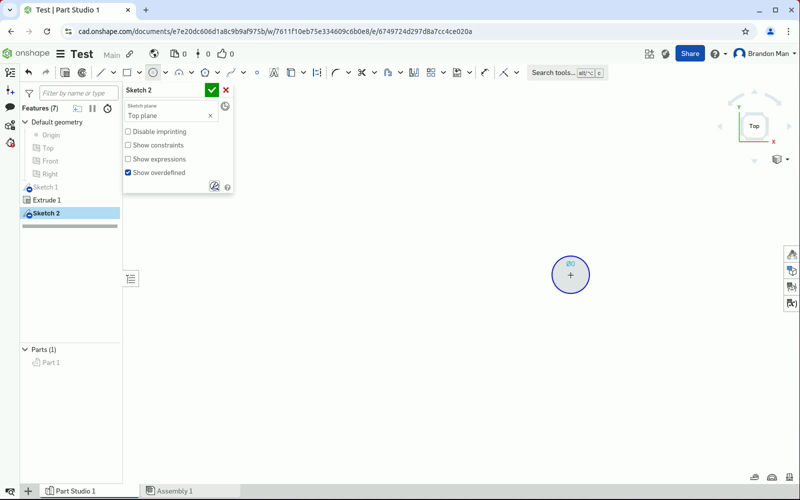
scroll(-6)
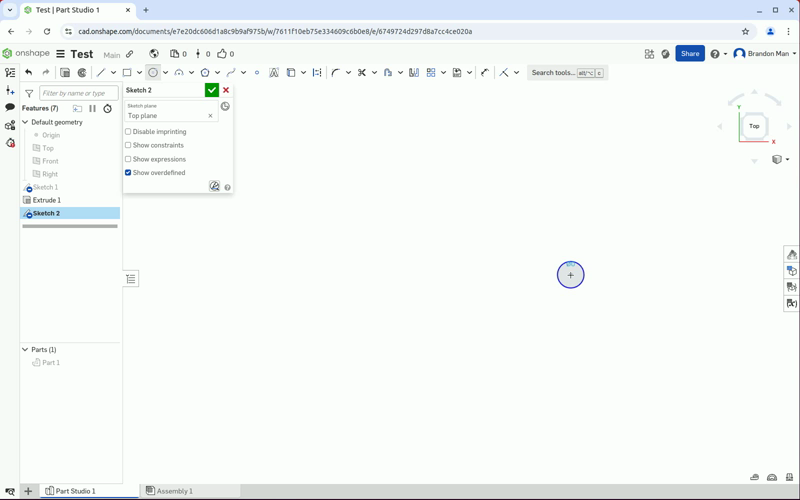
scroll(-6)
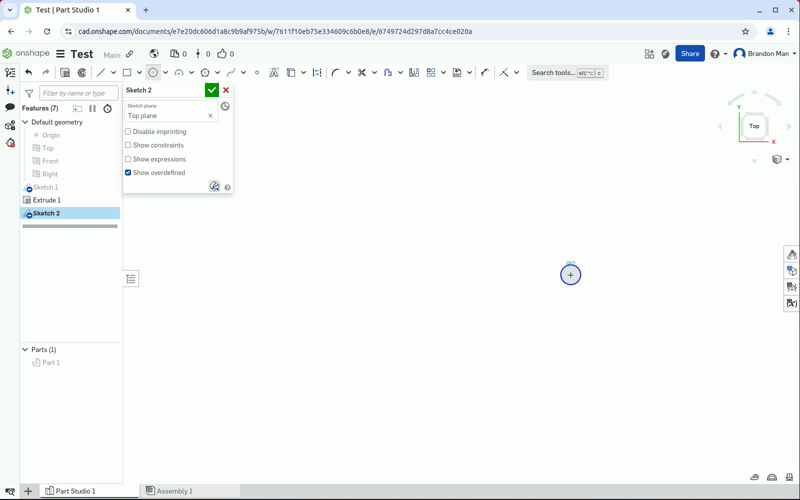
scroll(-6)
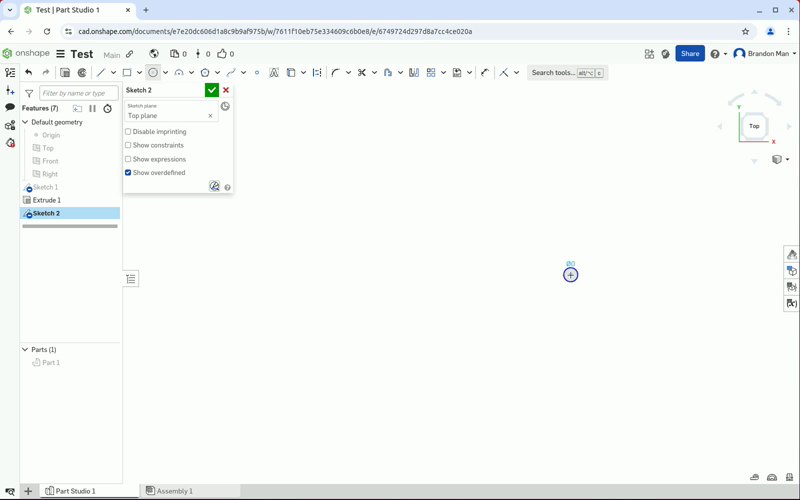
scroll(-6)
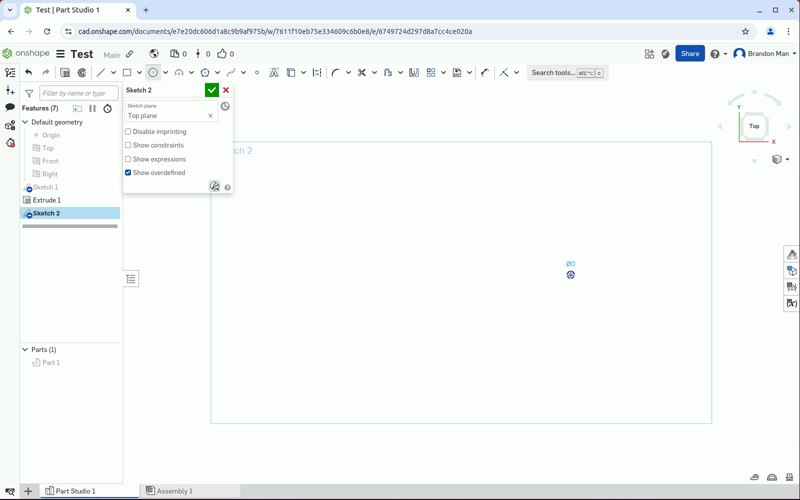
key_up(shift)
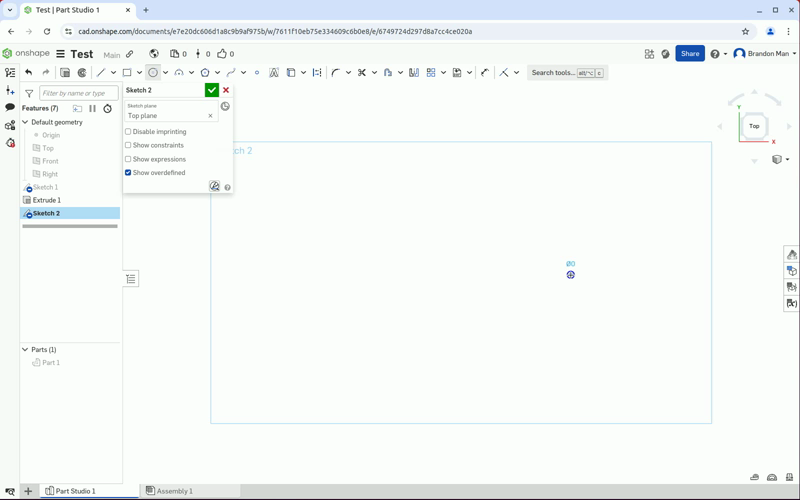
mouse_move(572, 274)
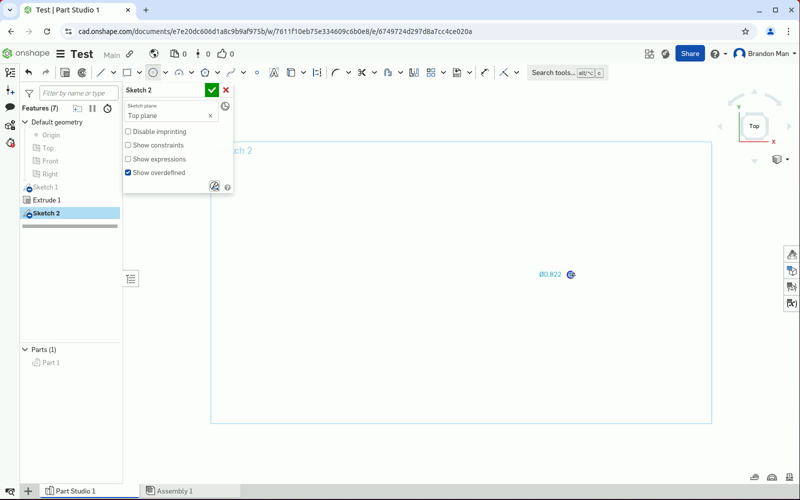
scroll(6)
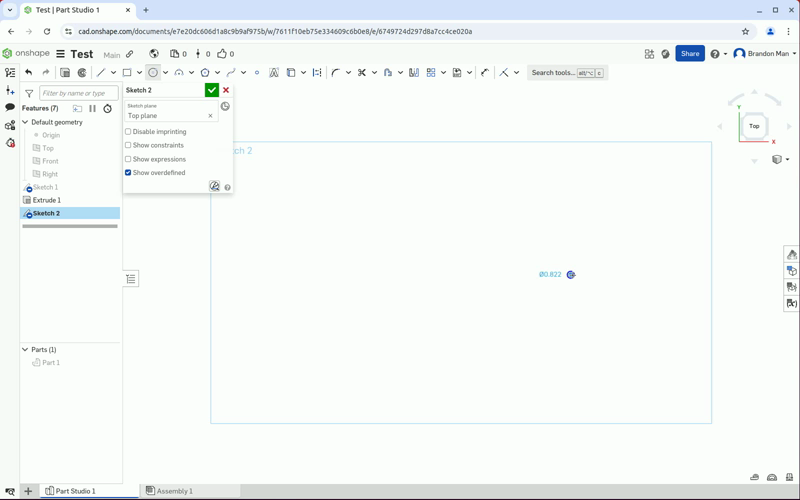
scroll(6)
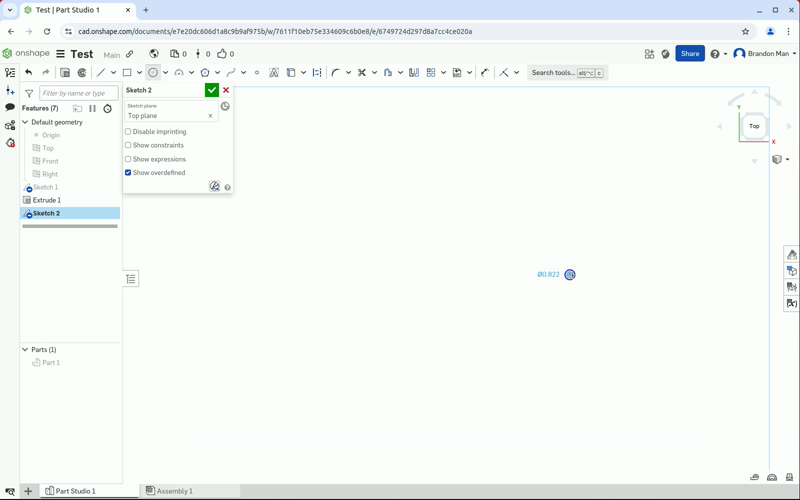
scroll(6)
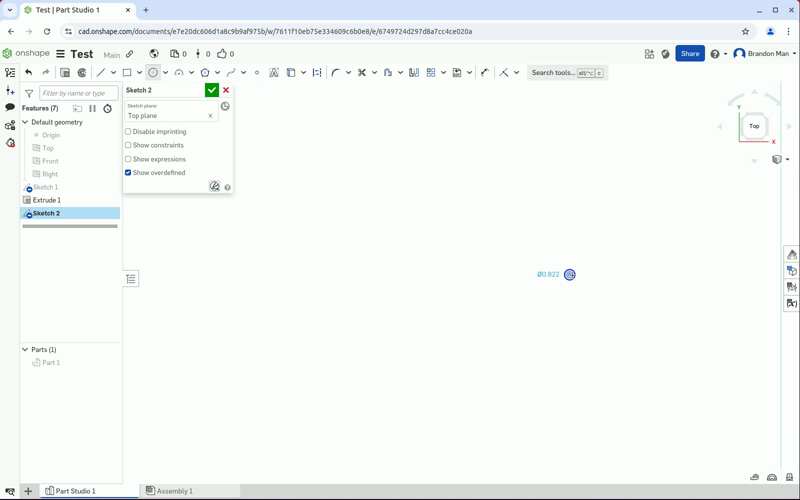
scroll(6)
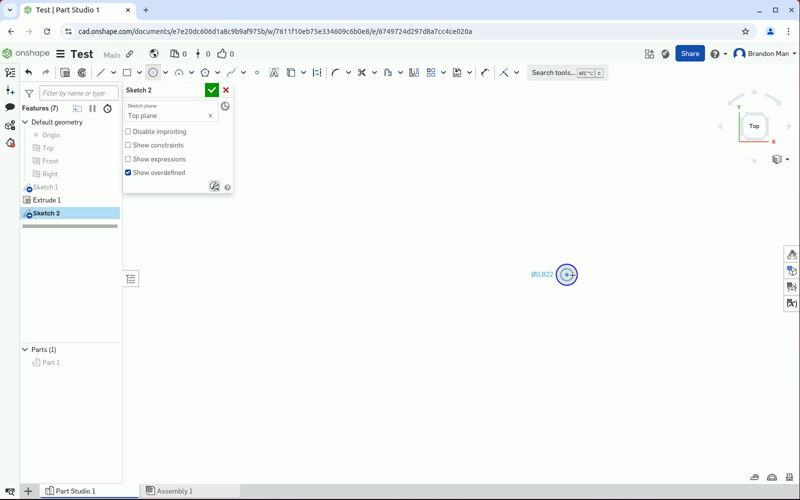
scroll(6)
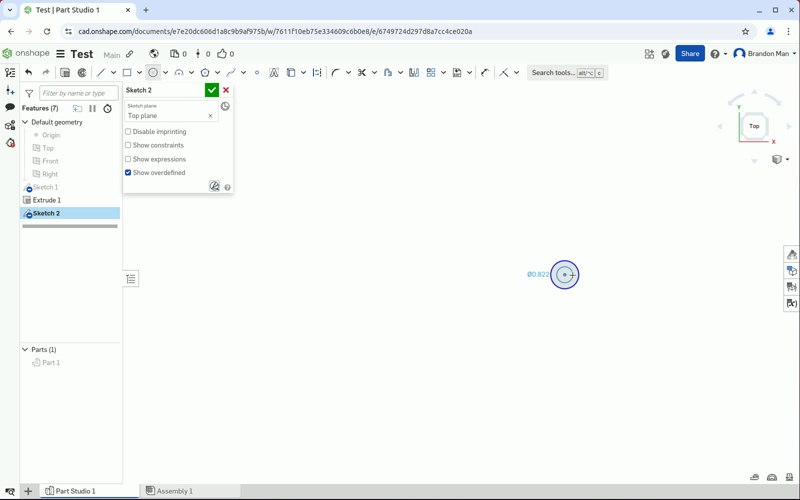
scroll(6)
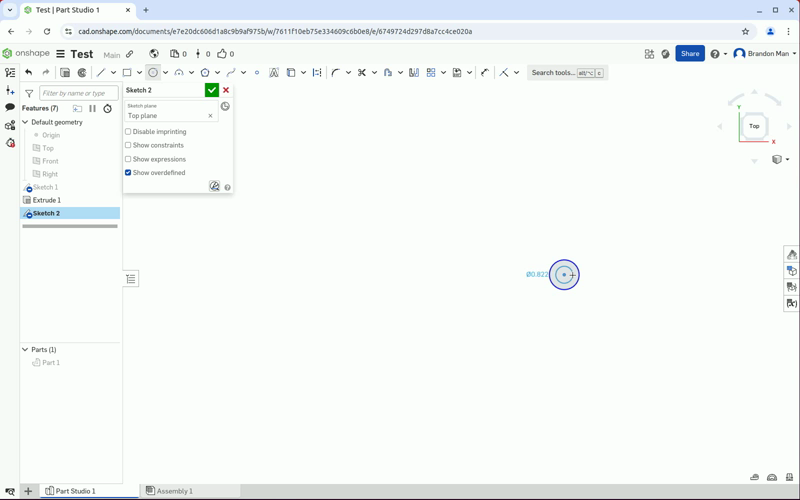
scroll(6)
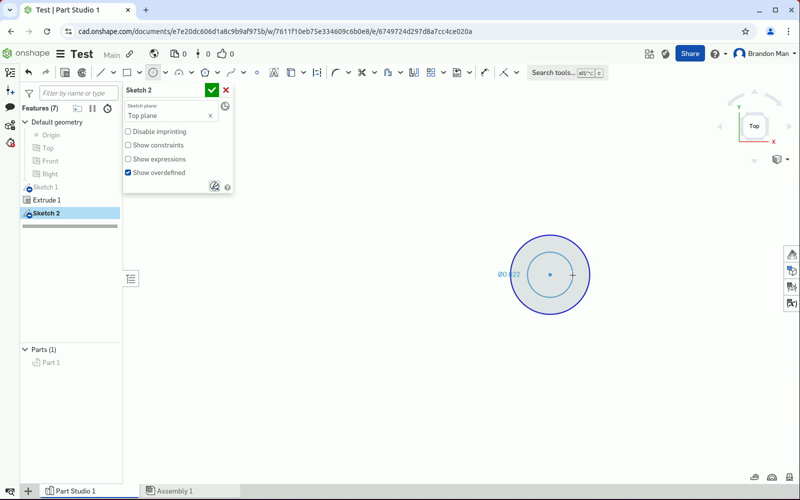
click(572, 274)
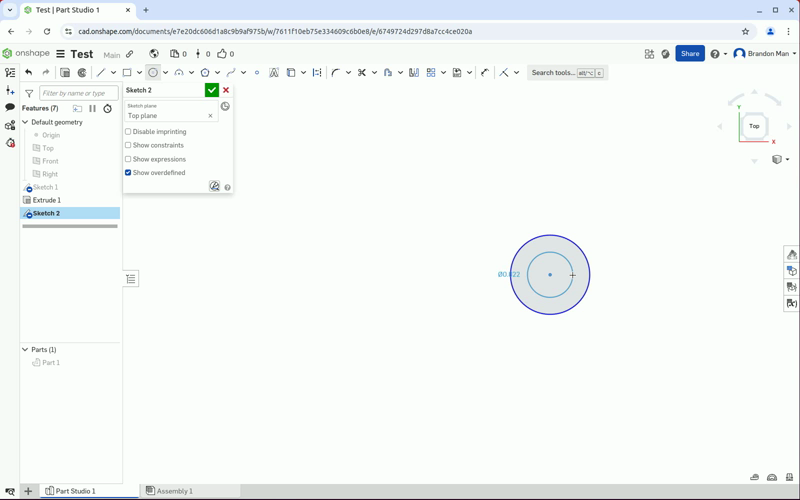
scroll(-6)
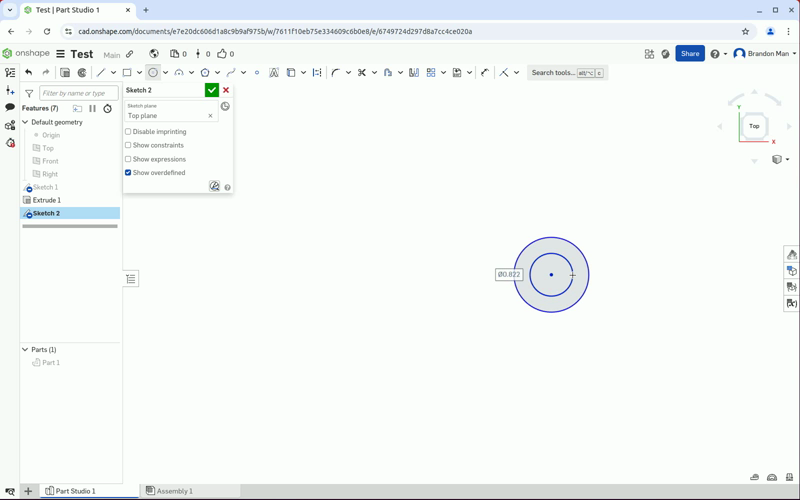
scroll(-6)
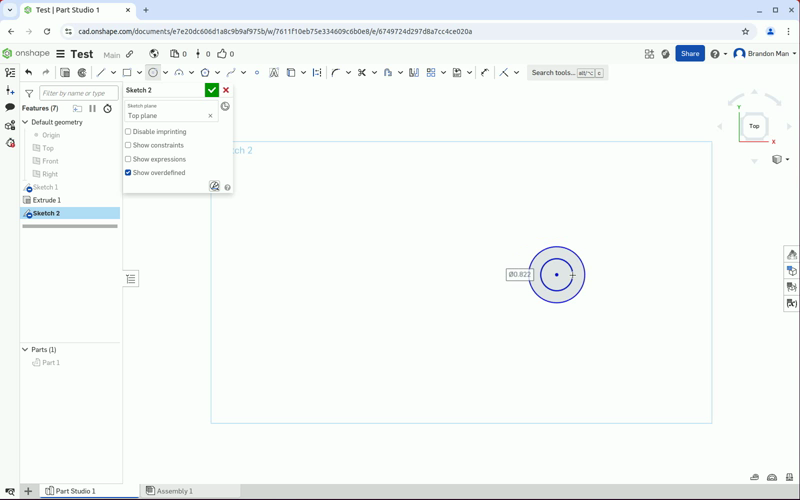
scroll(-6)
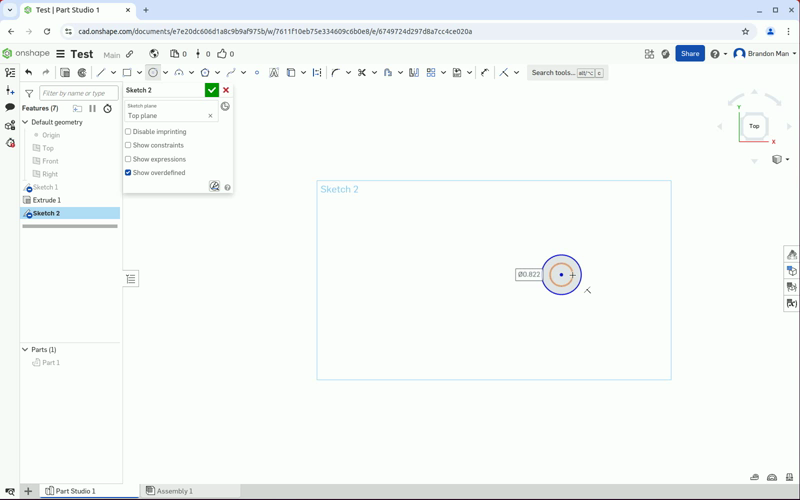
scroll(-6)
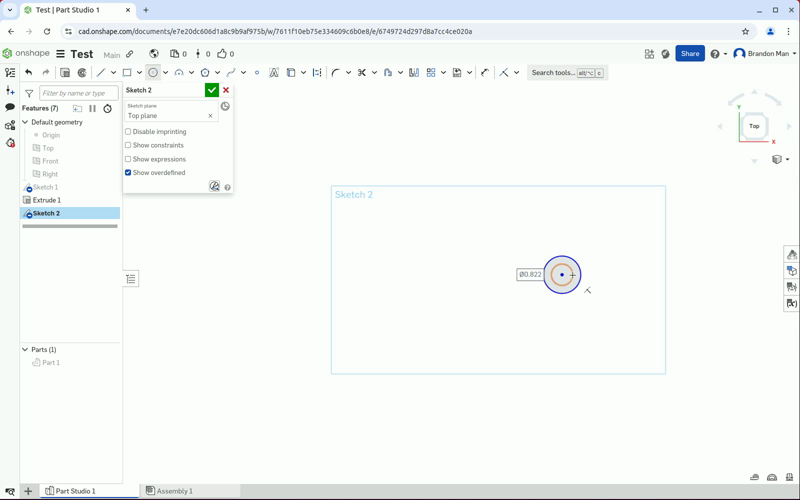
scroll(-6)
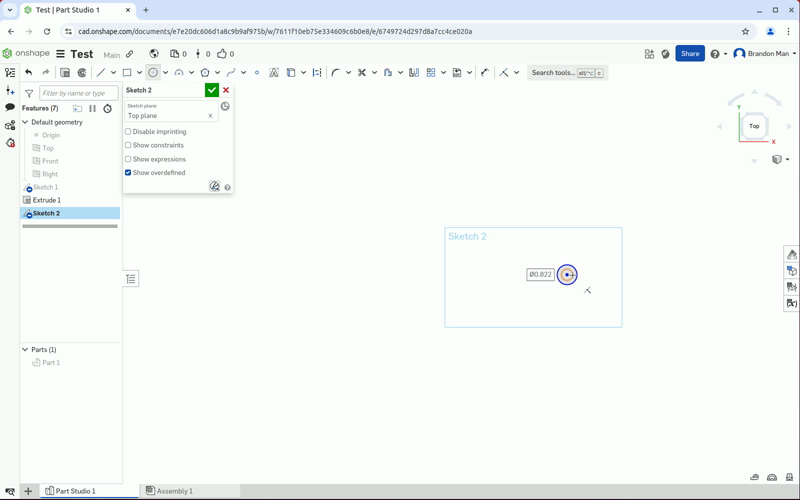
scroll(-6)
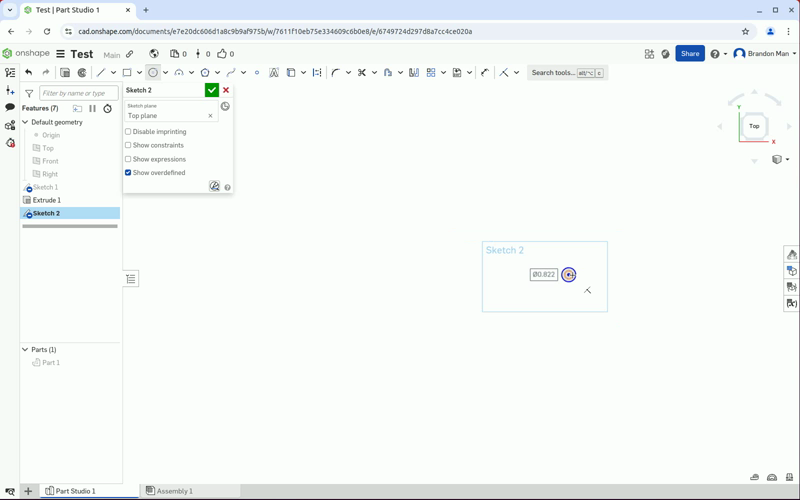
scroll(-6)
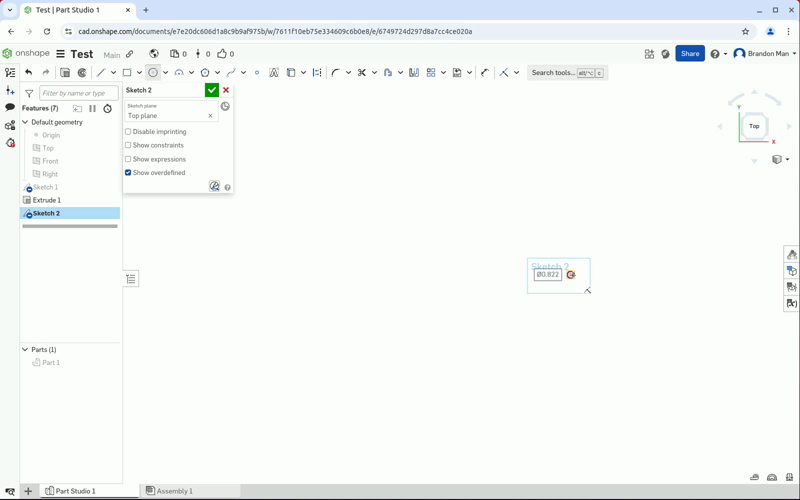
key(esc)
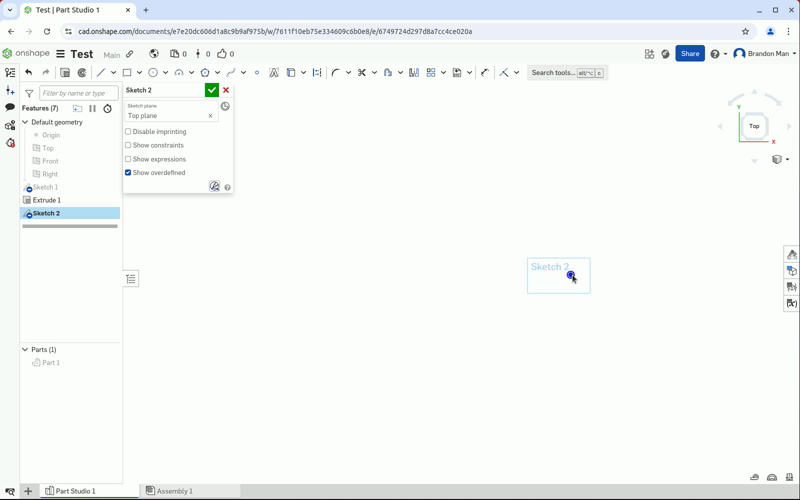
mouse_move(568, 275)
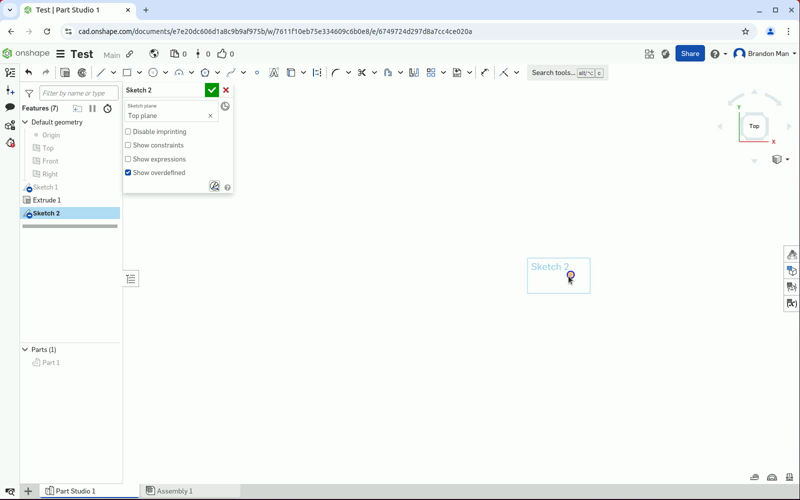
scroll(6)
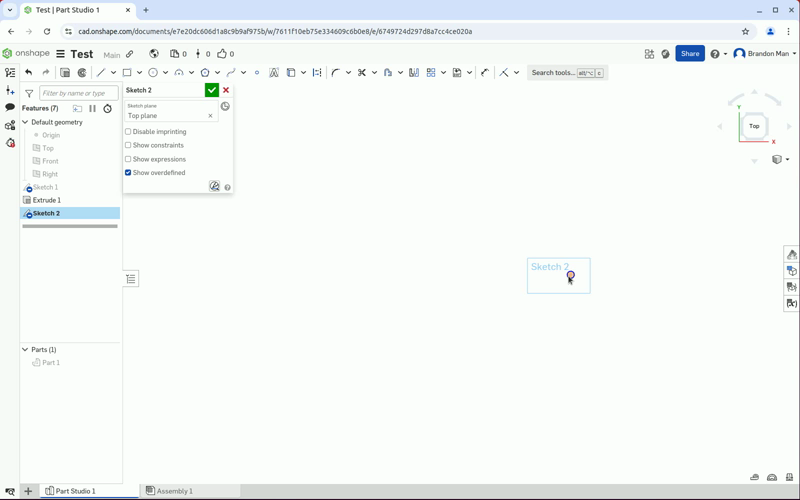
scroll(6)
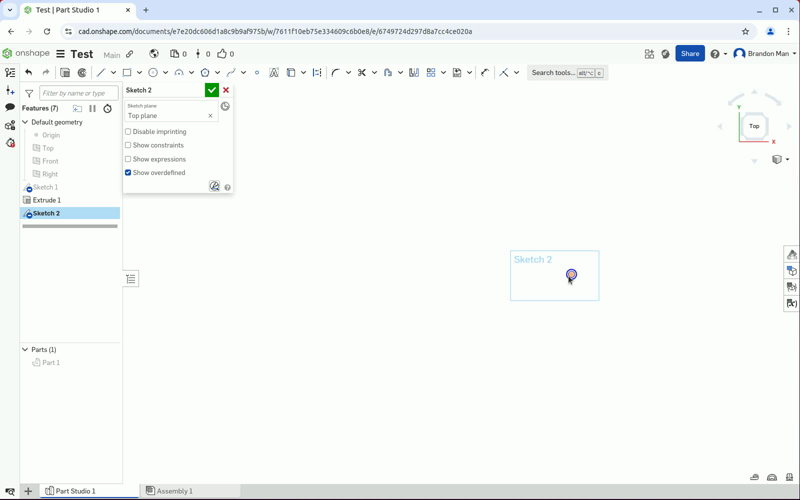
scroll(6)
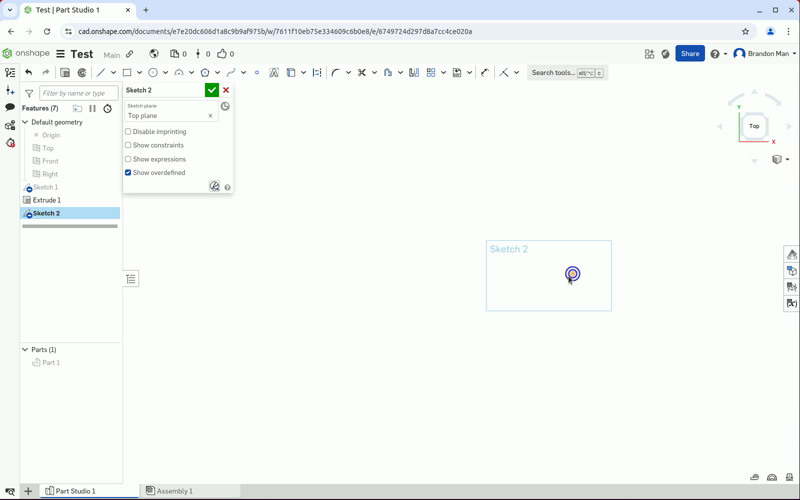
scroll(6)
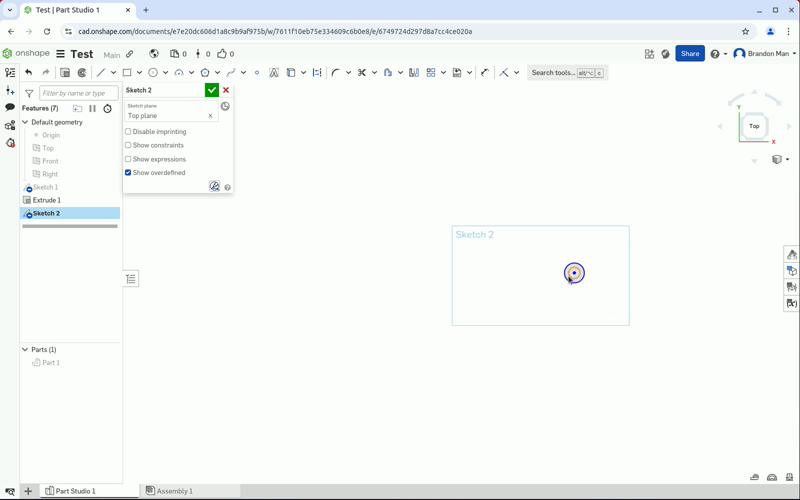
scroll(6)
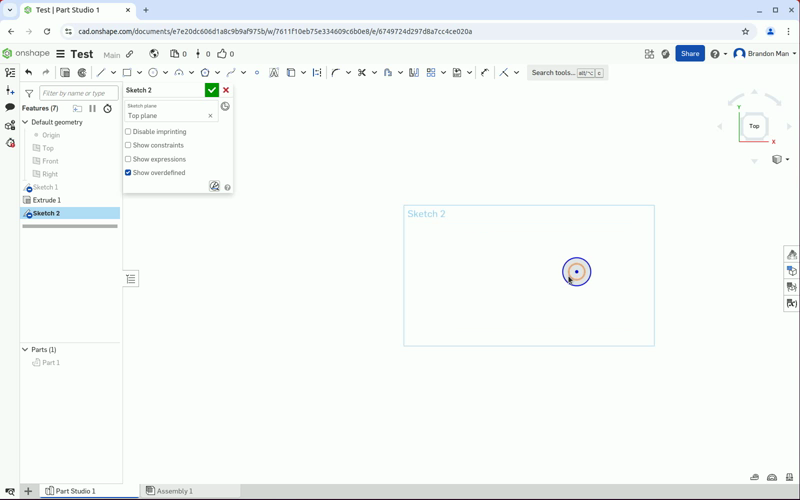
scroll(6)
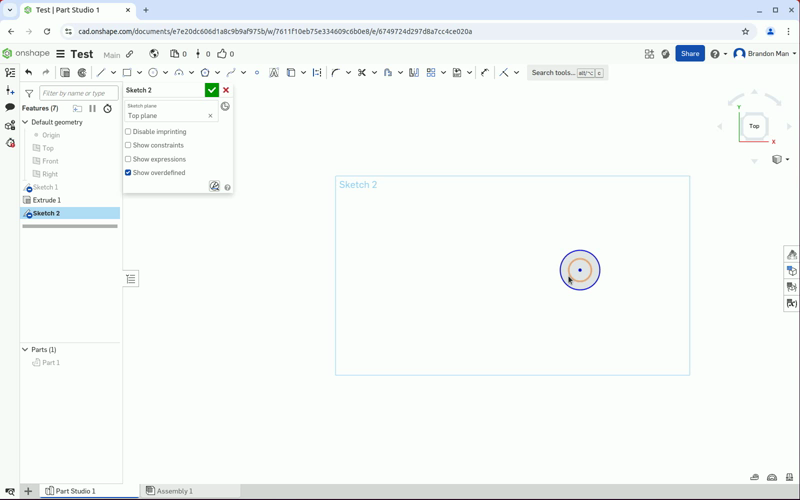
scroll(6)
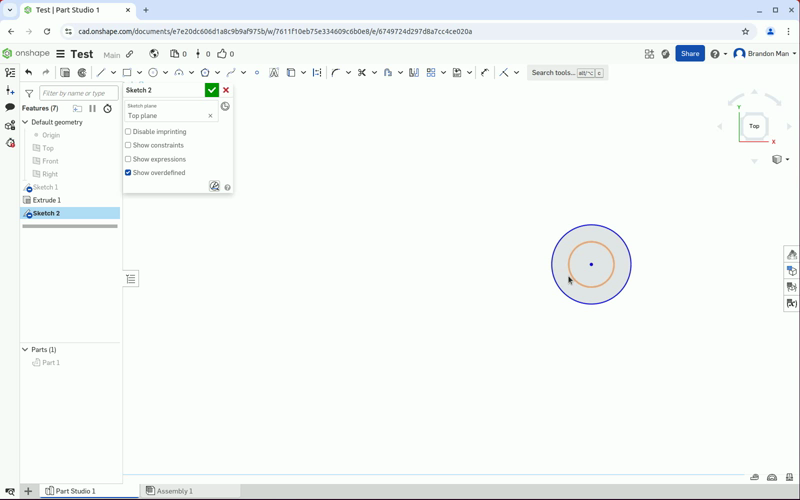
click(568, 275)
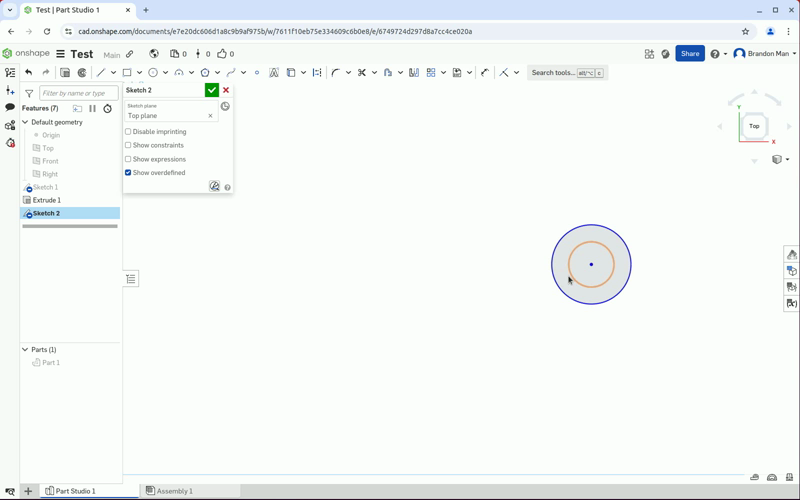
scroll(-6)
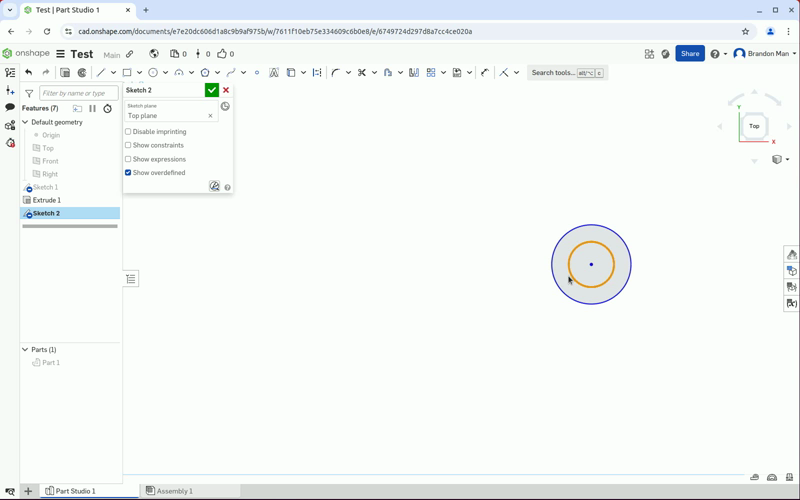
scroll(-6)
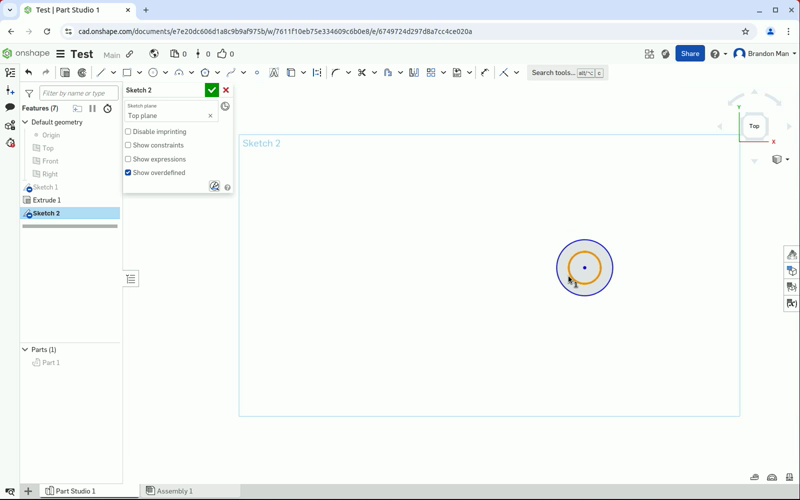
scroll(-6)
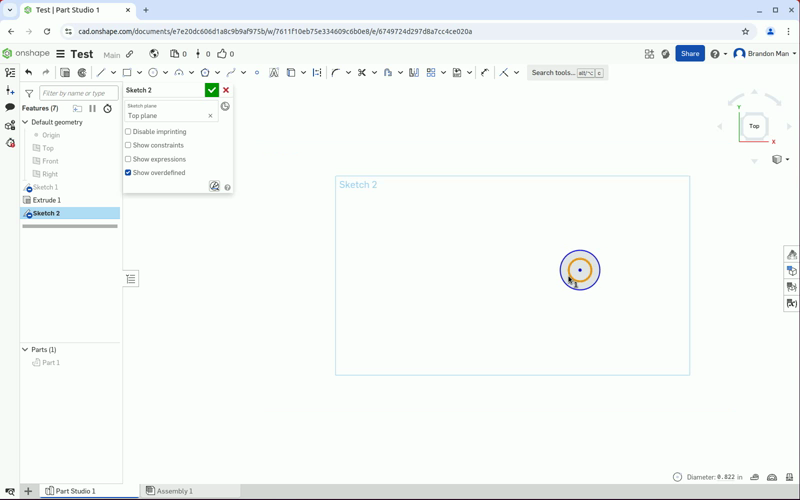
scroll(-6)
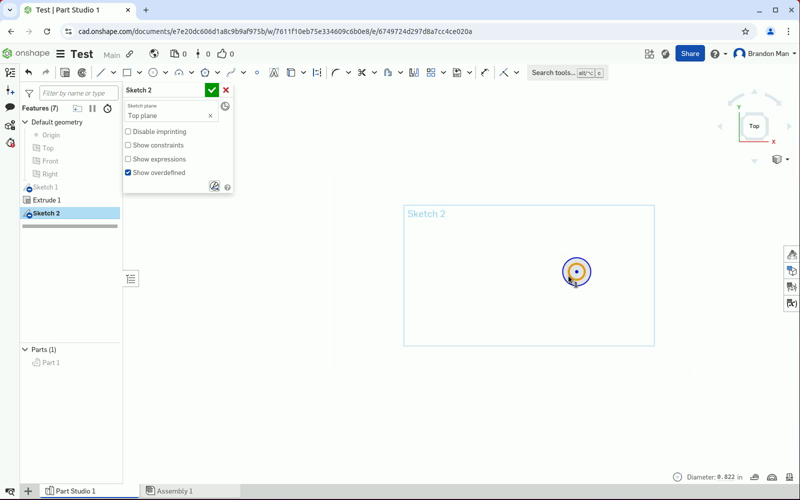
scroll(-6)
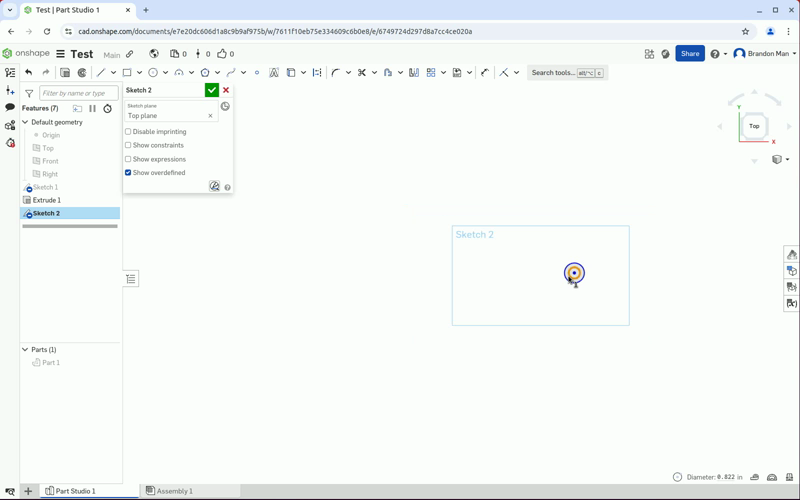
scroll(-6)
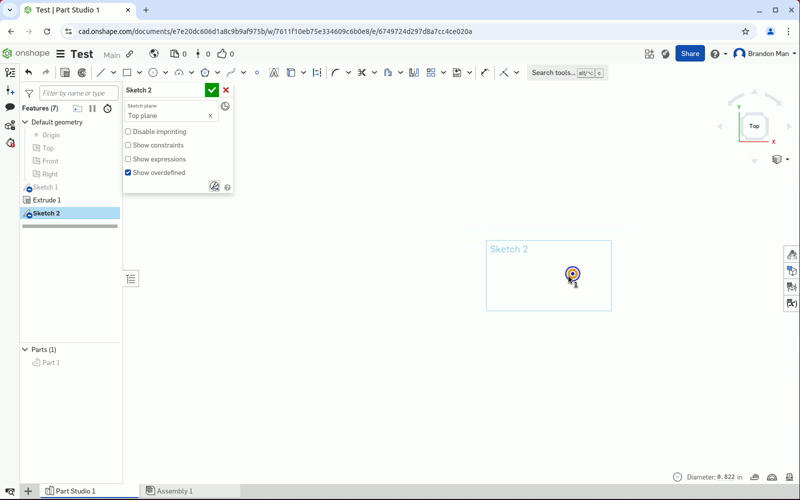
scroll(-6)
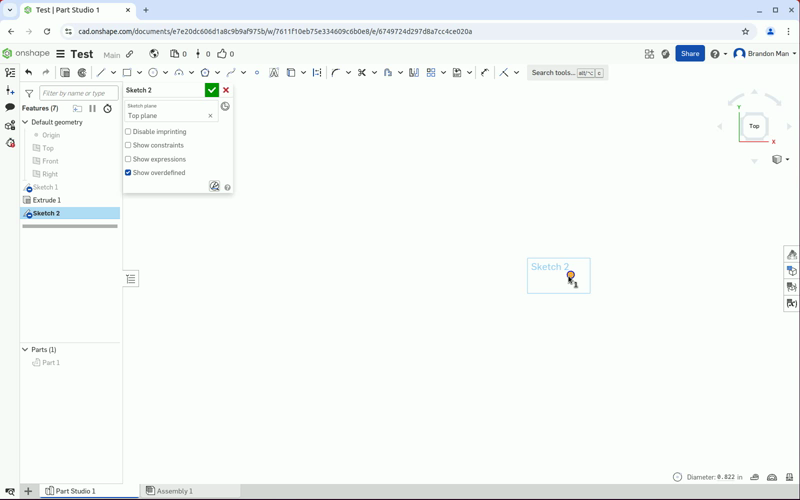
mouse_move(73, 352)
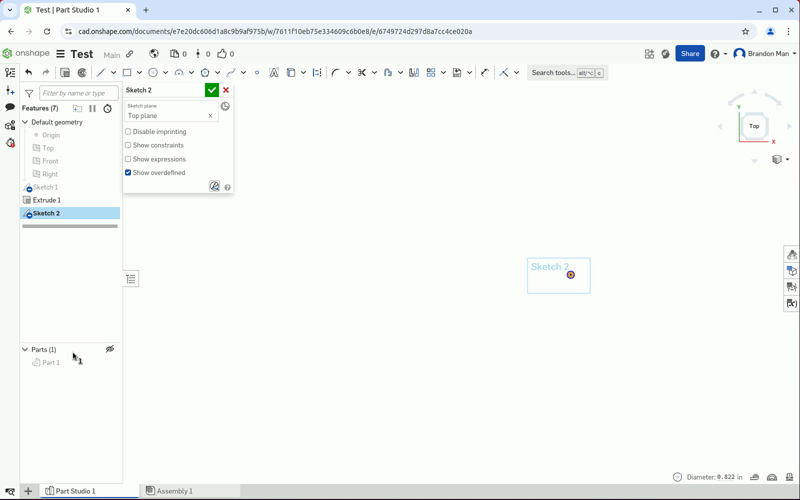
key(shift+y)
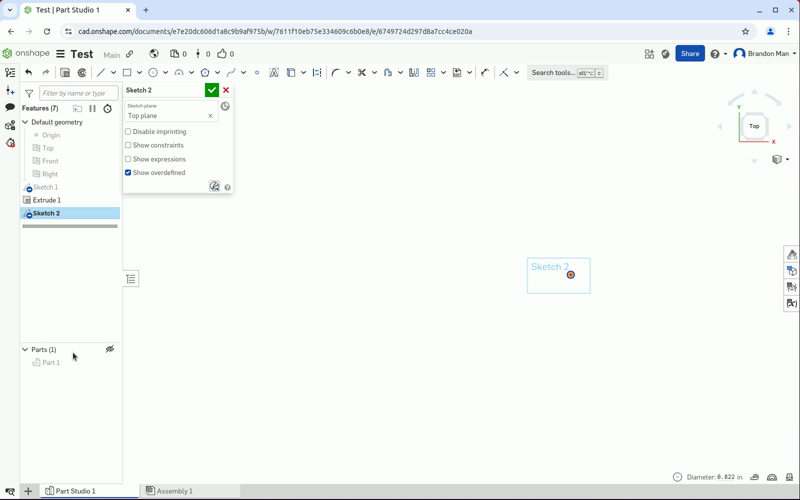
key(shift+e)
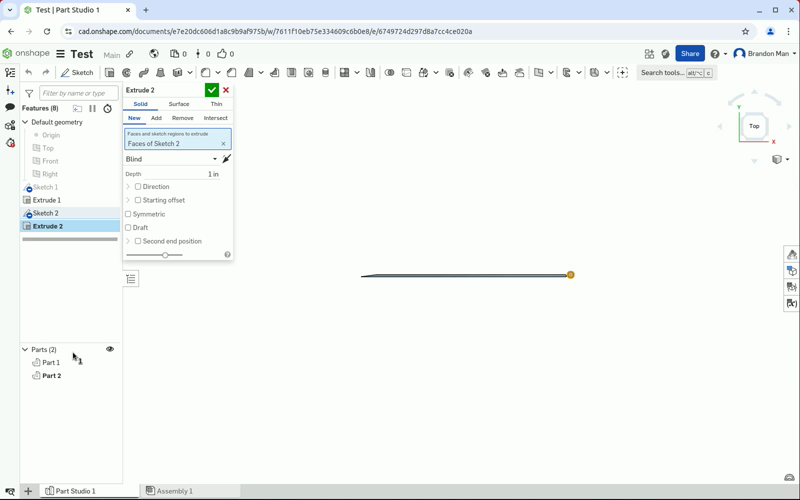
mouse_move(143, 106)
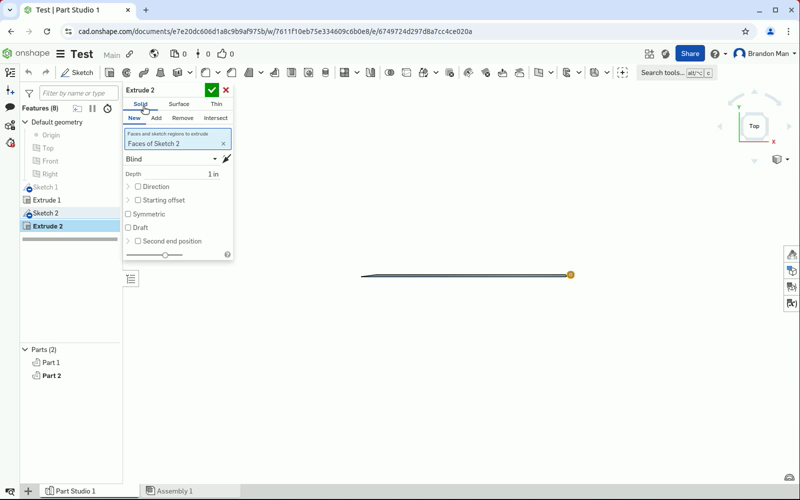
click(143, 106)
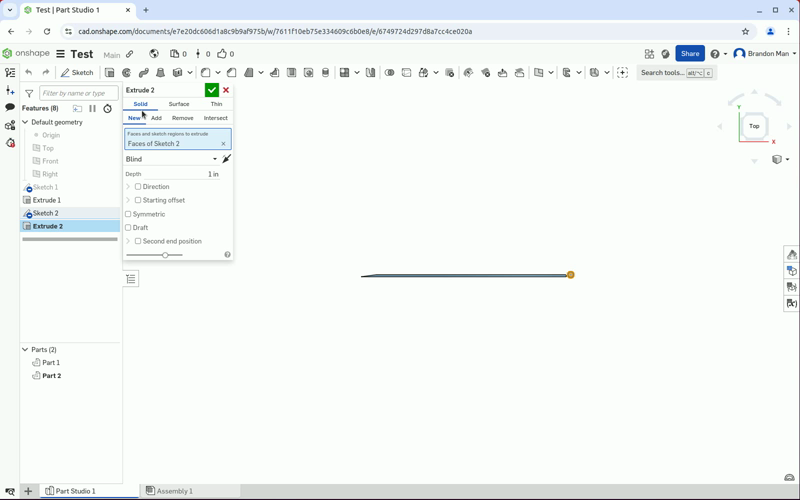
mouse_move(137, 120)
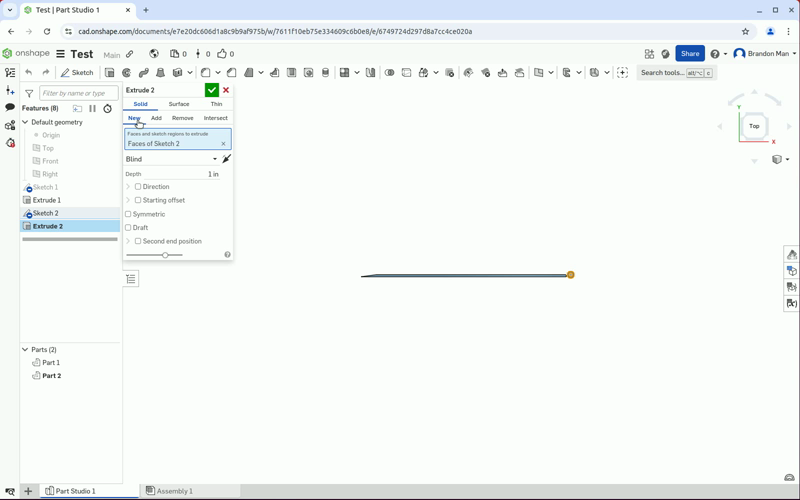
click(137, 120)
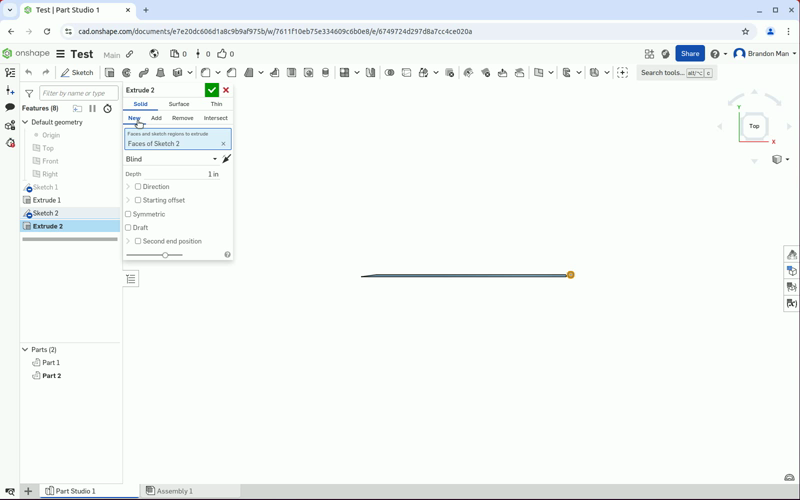
key(tab, 4)
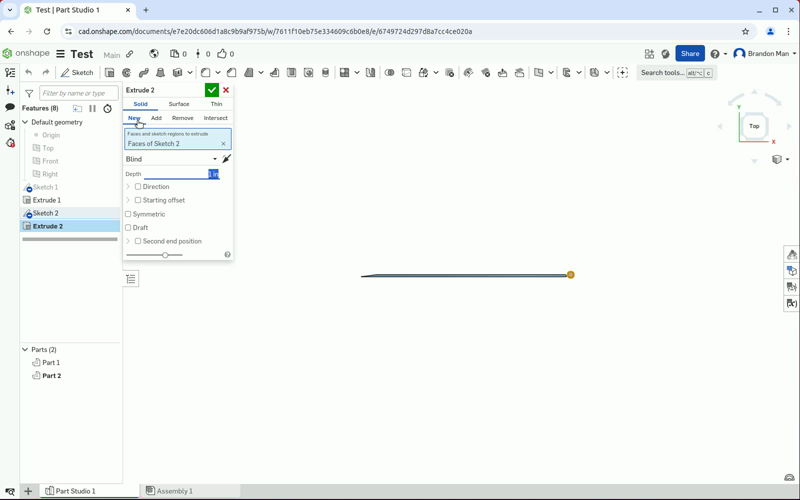
text(0.481)
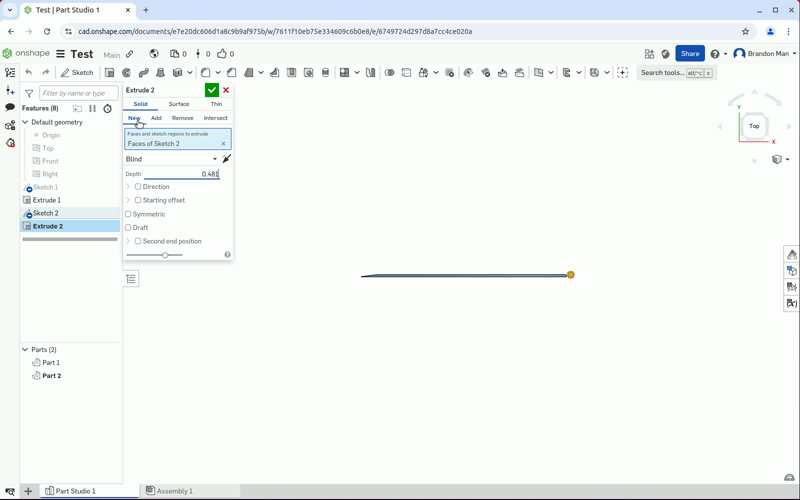
key(enter)
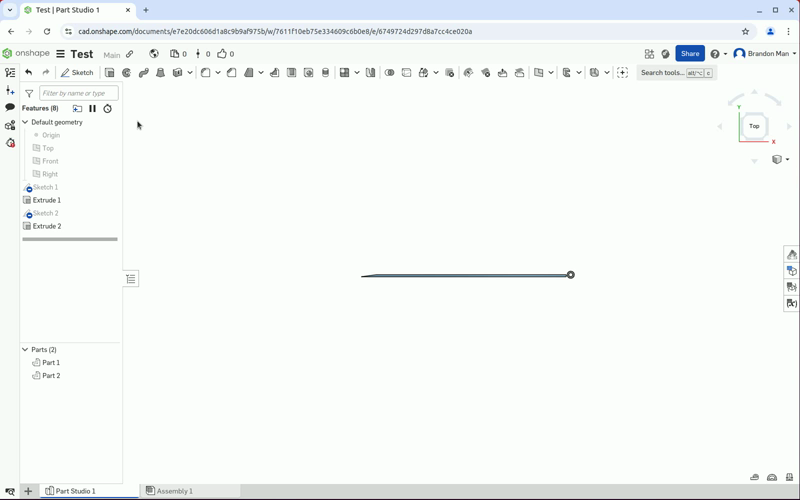
key(shift+h)
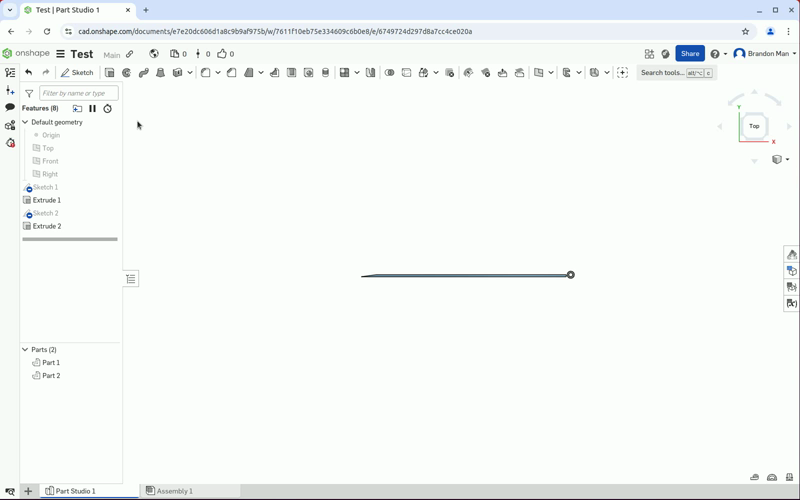
key(shift+h)
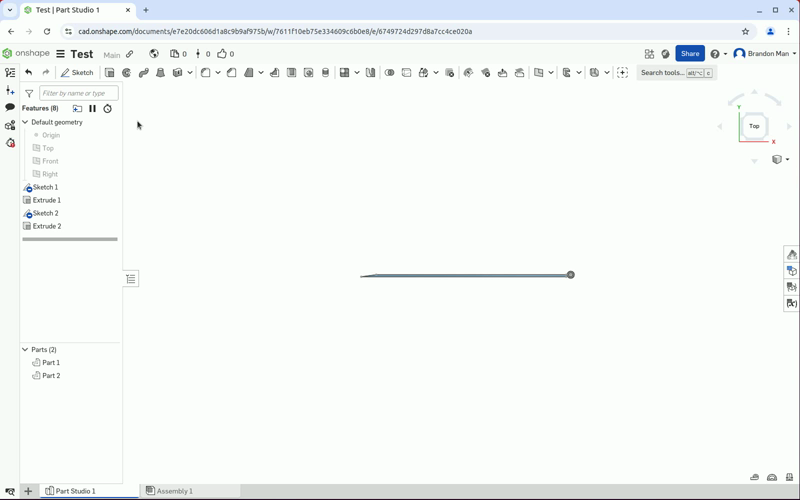
key(shift+7)
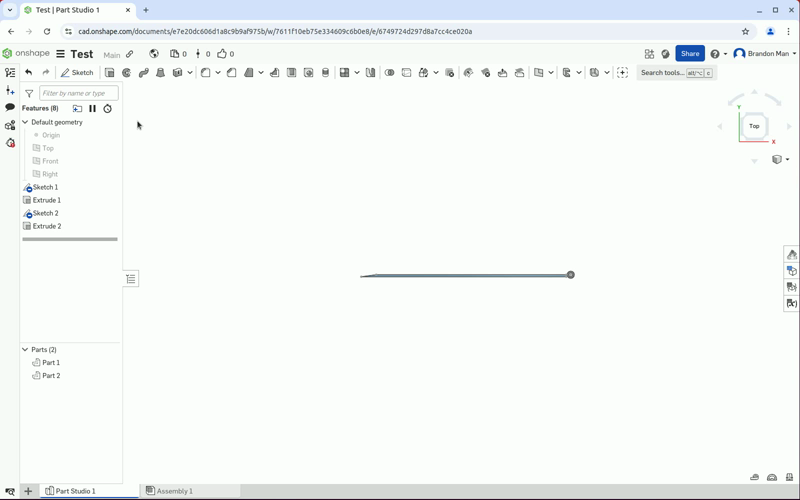
key(up, 3)
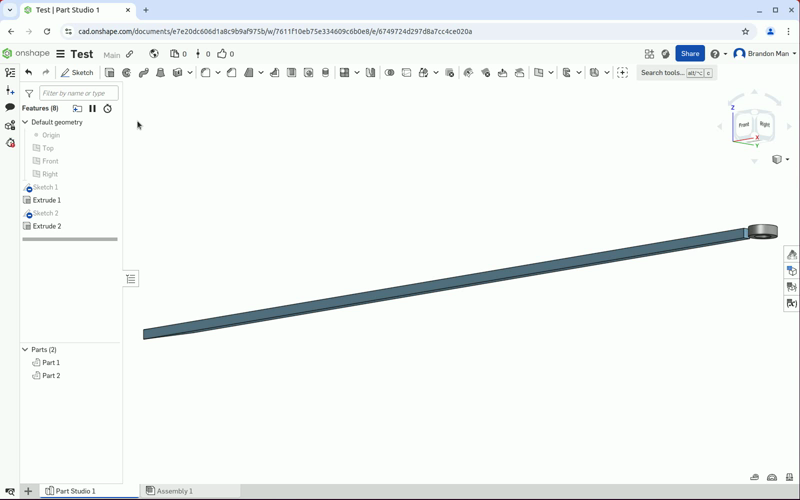
key(left, 3)
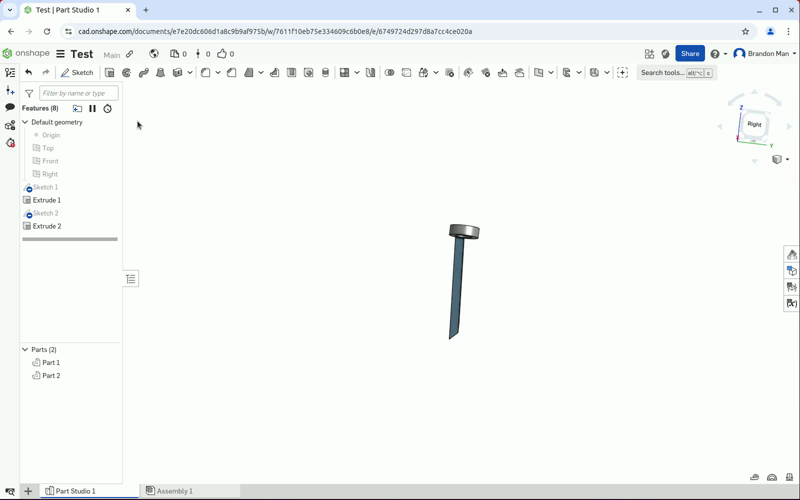
key(right, 3)
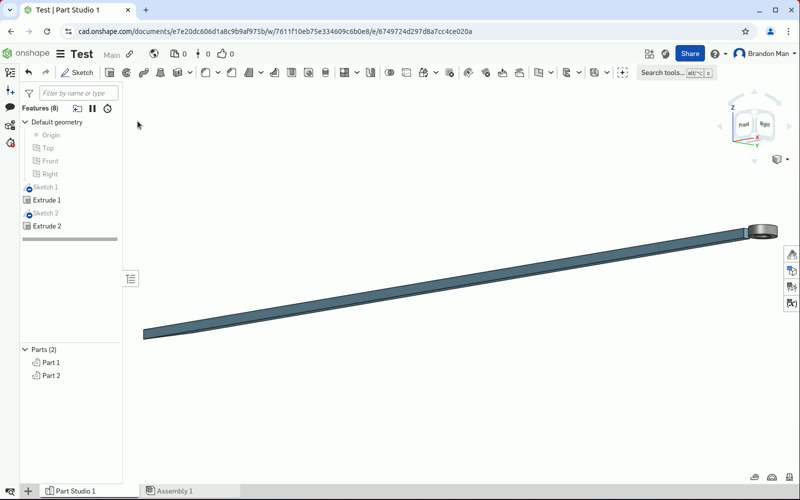
key(down, 3)
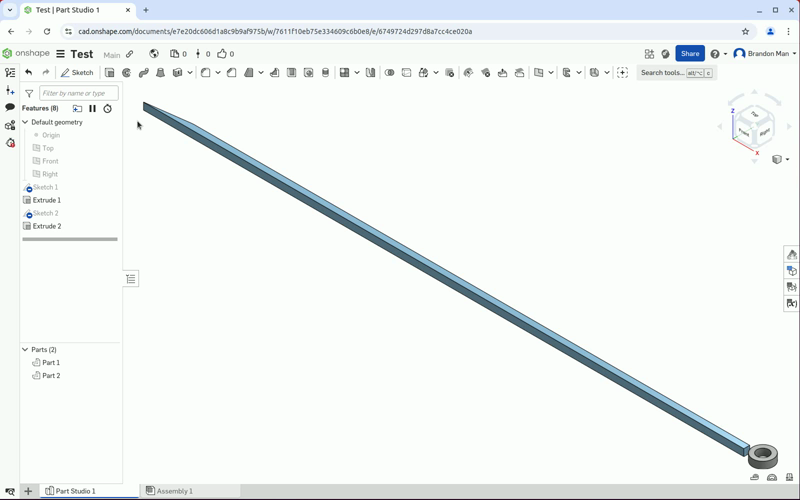
mouse_move(73, 189)
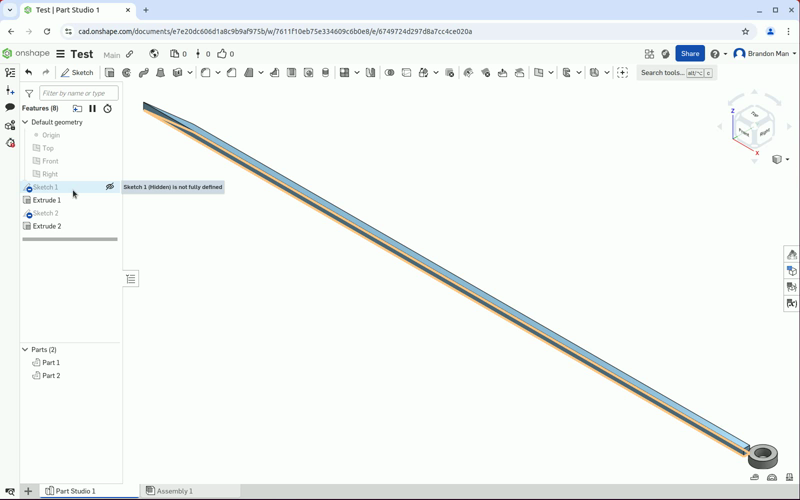
click(73, 189)